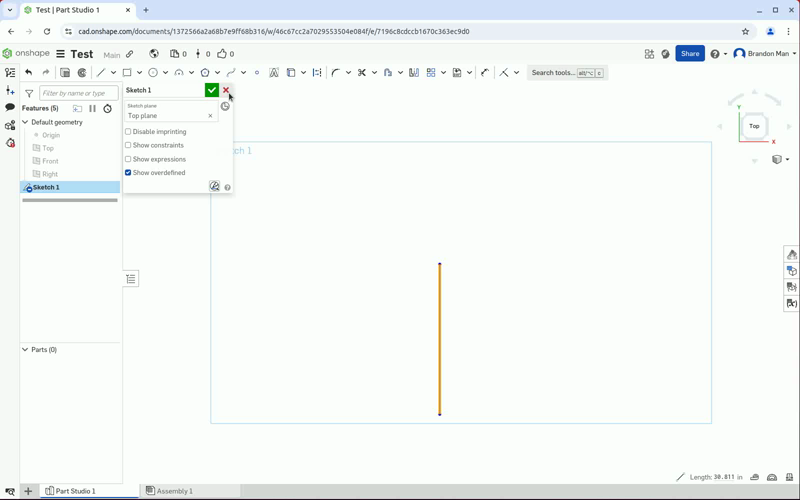
key(shift+h)
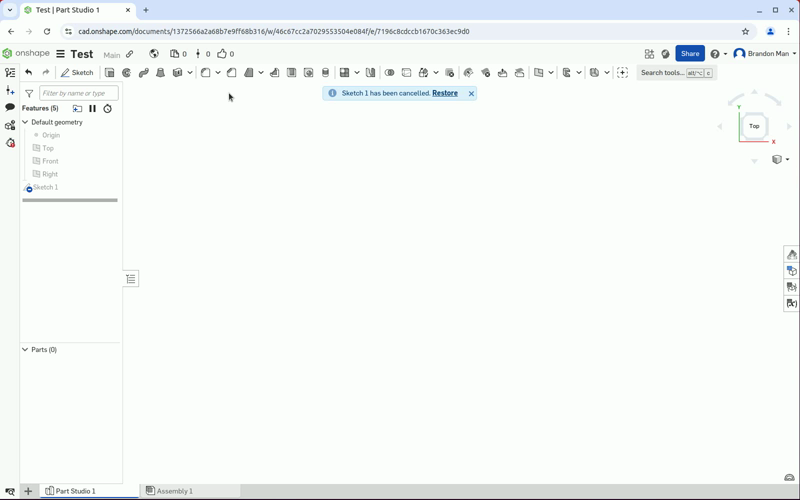
mouse_move(73, 352)
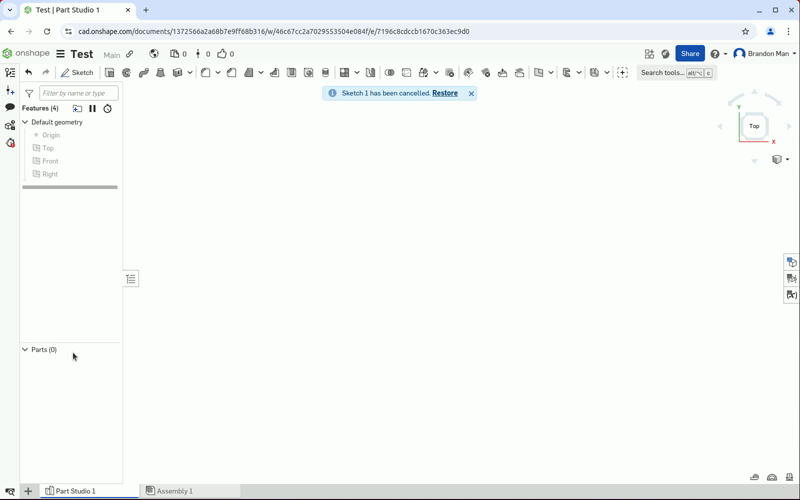
key(y)
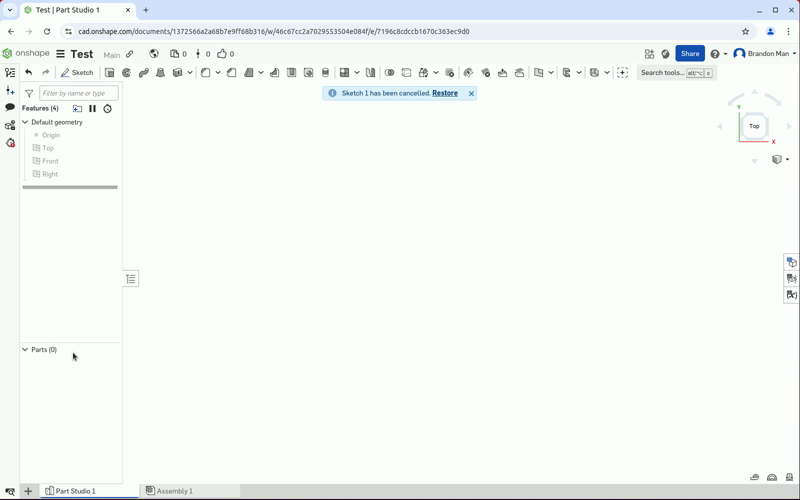
key(shift+p)
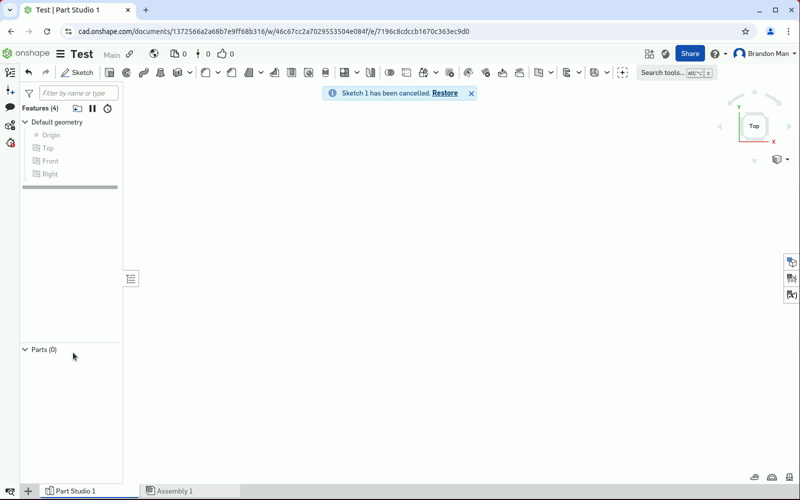
key(space)
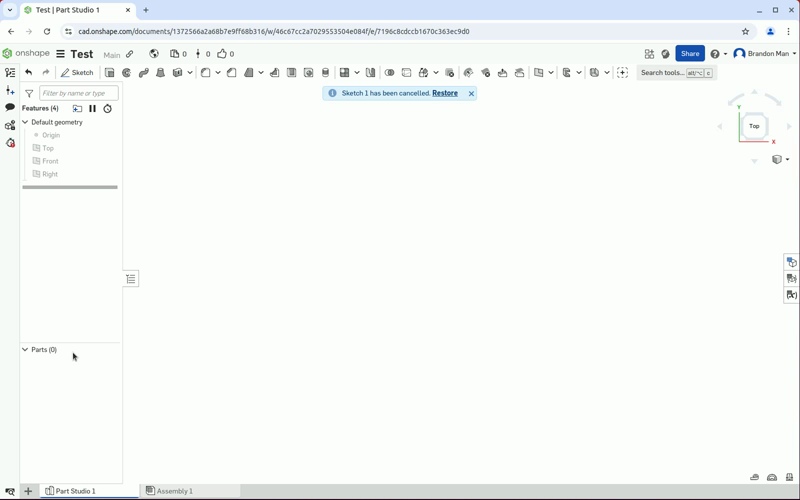
key_down(shift)
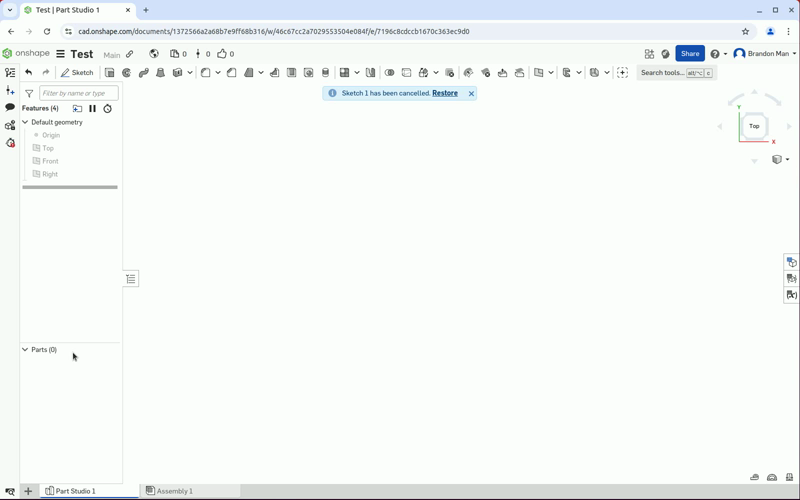
key(up)
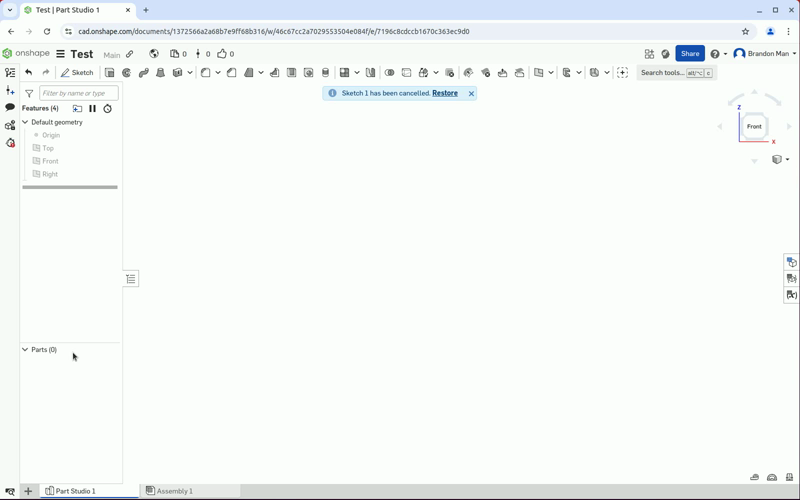
key_up(shift)
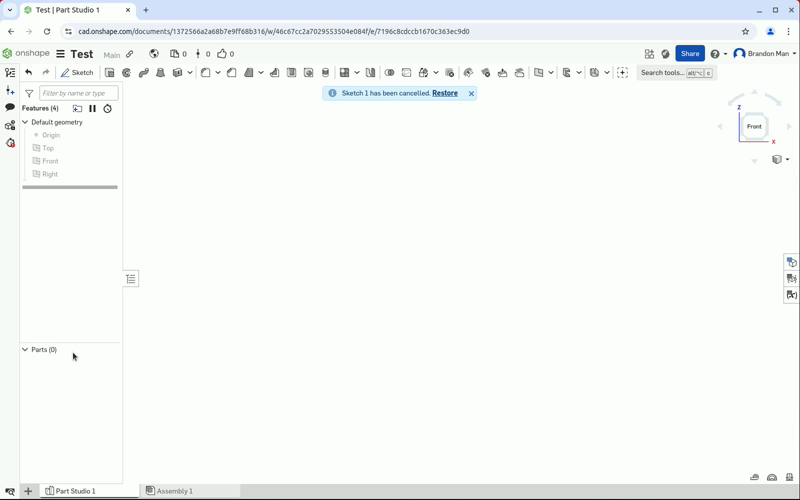
mouse_move(73, 352)
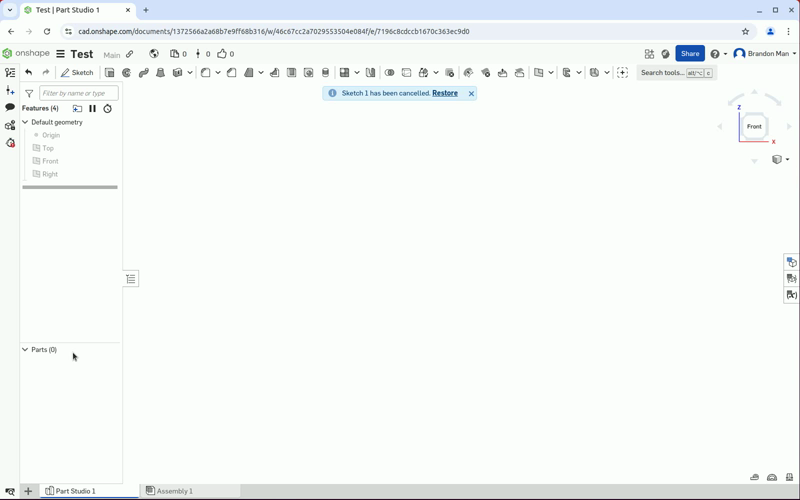
key(shift+y)
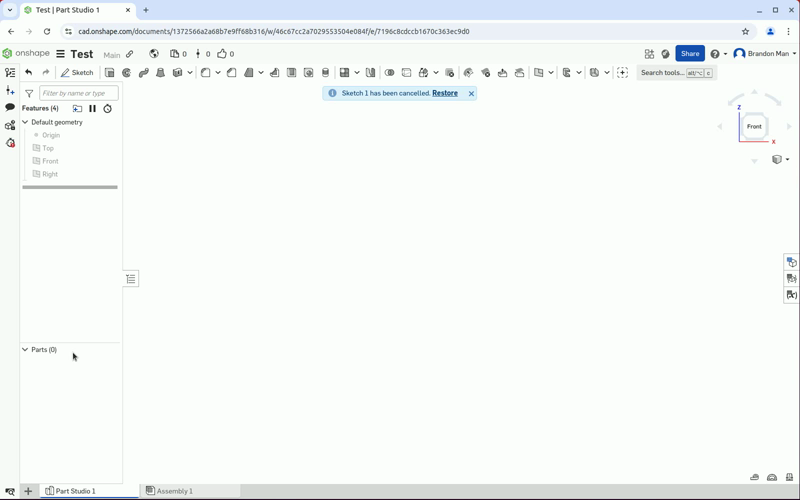
key(shift+s)
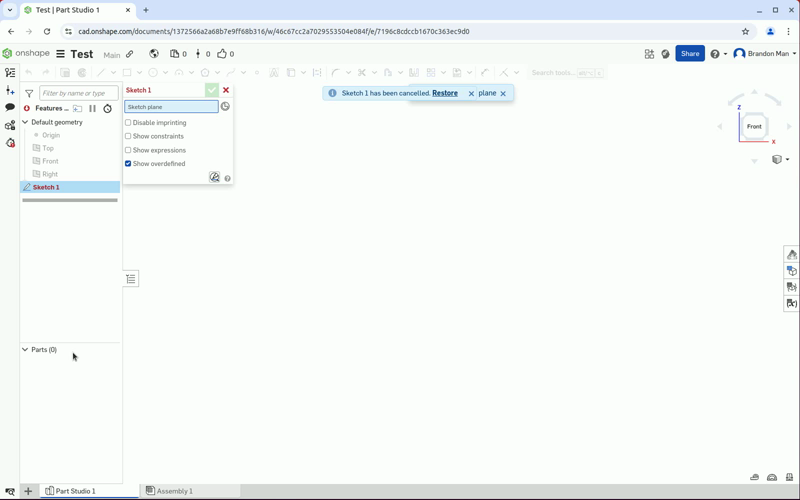
mouse_move(73, 163)
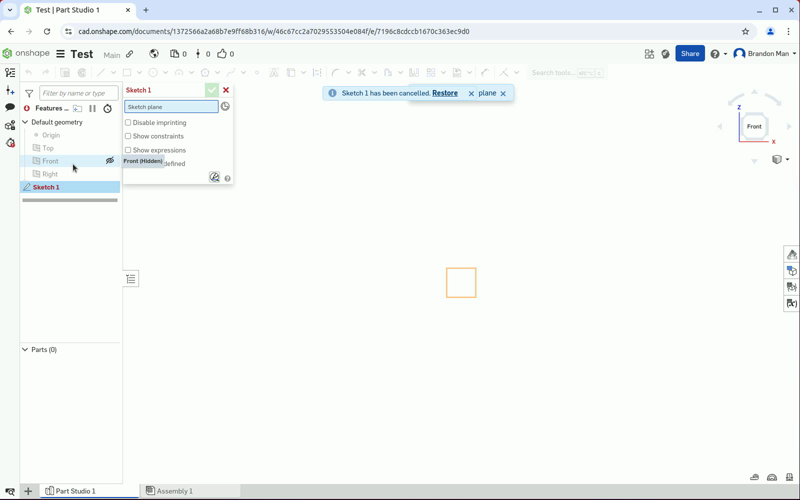
click(73, 163)
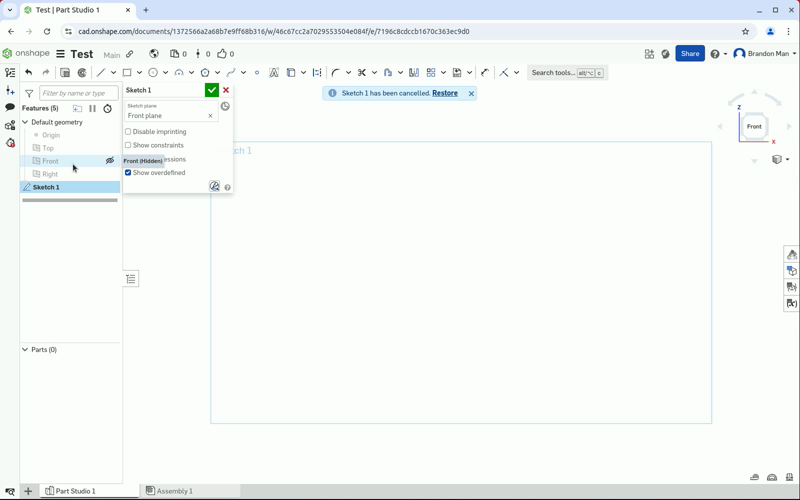
mouse_move(73, 352)
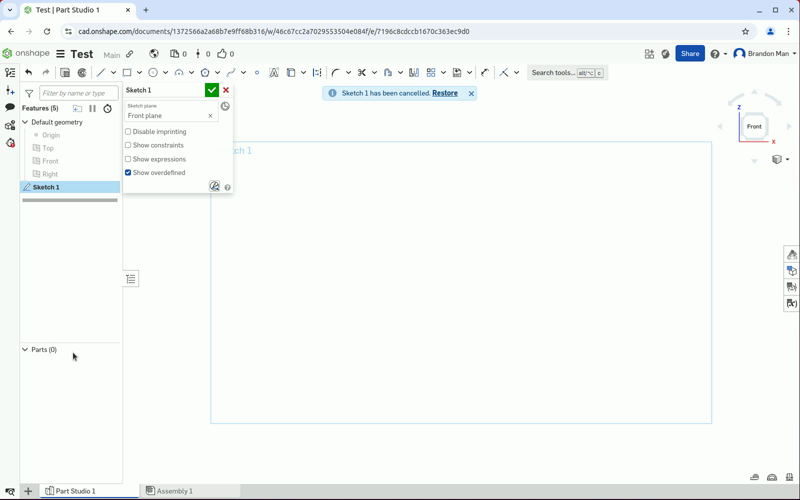
key(y)
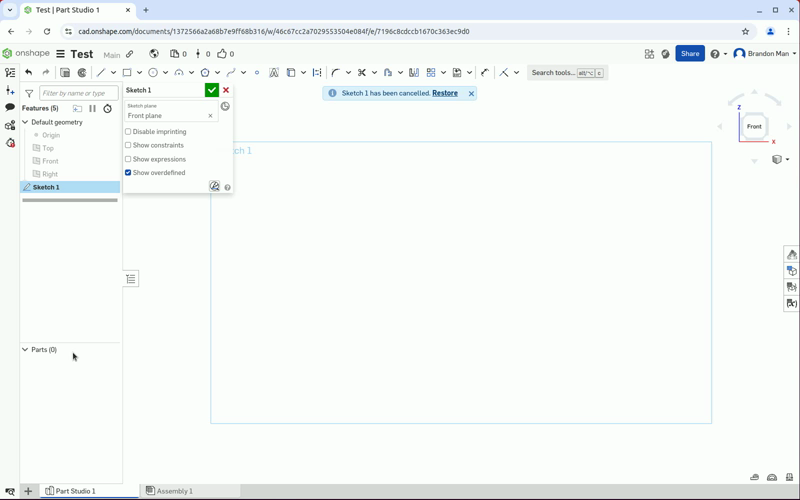
key(c)
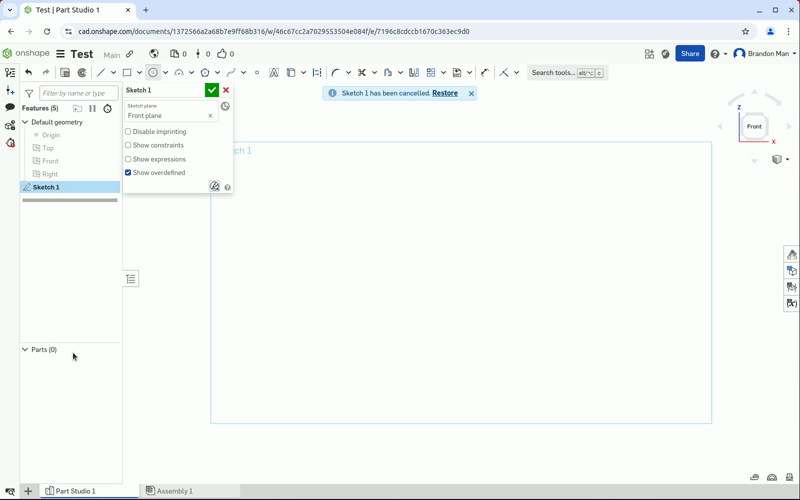
key_down(shift)
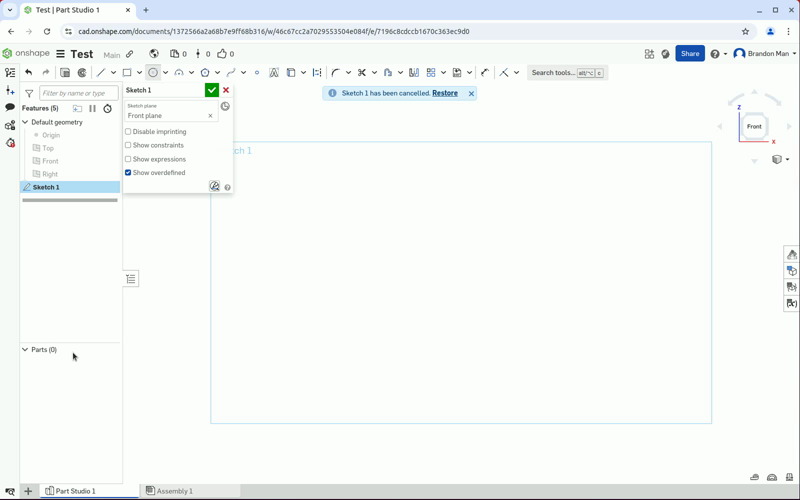
mouse_move(461, 282)
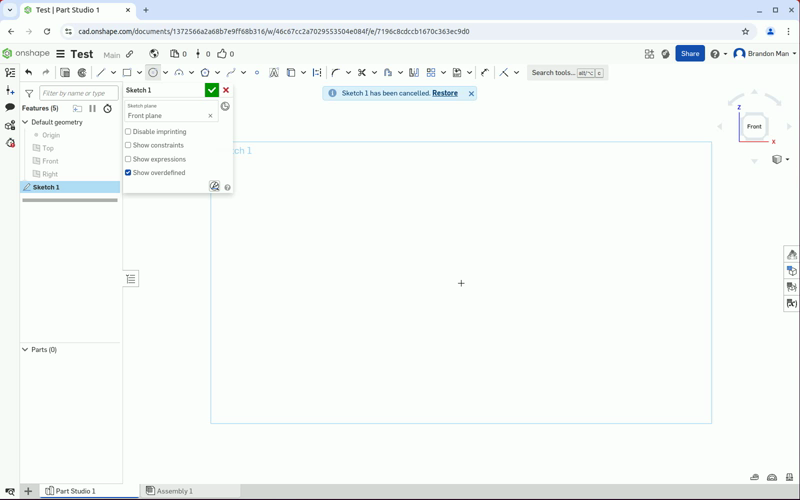
click(461, 282)
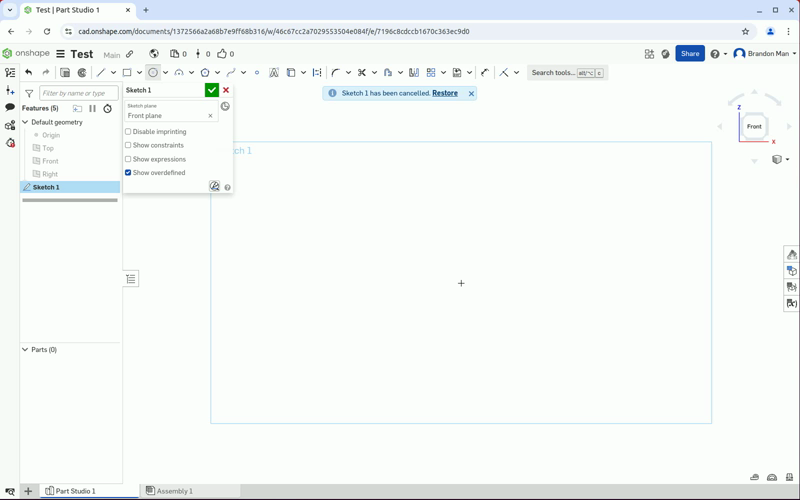
key_up(shift)
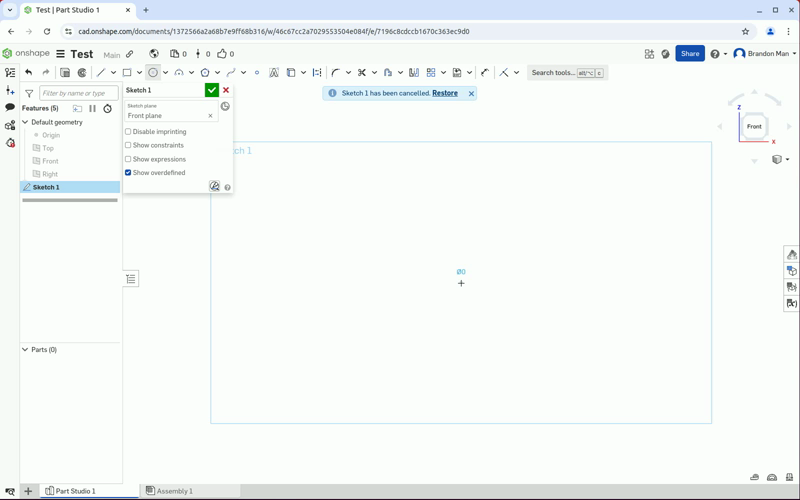
mouse_move(467, 282)
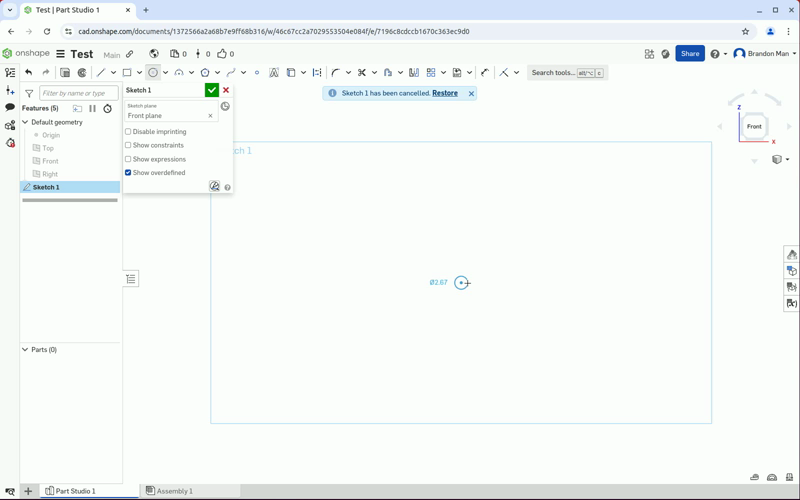
click(467, 282)
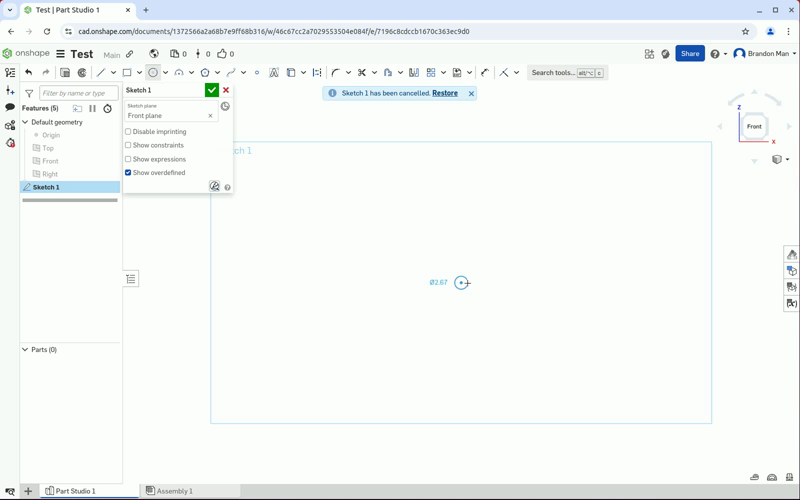
key(esc)
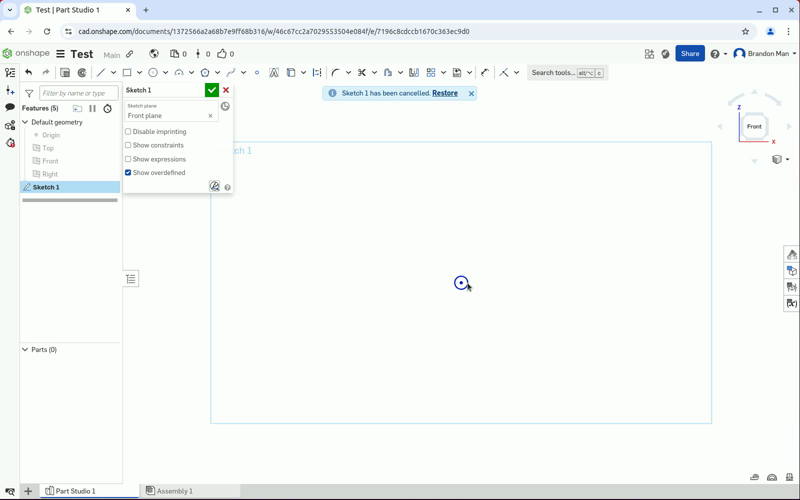
mouse_move(463, 283)
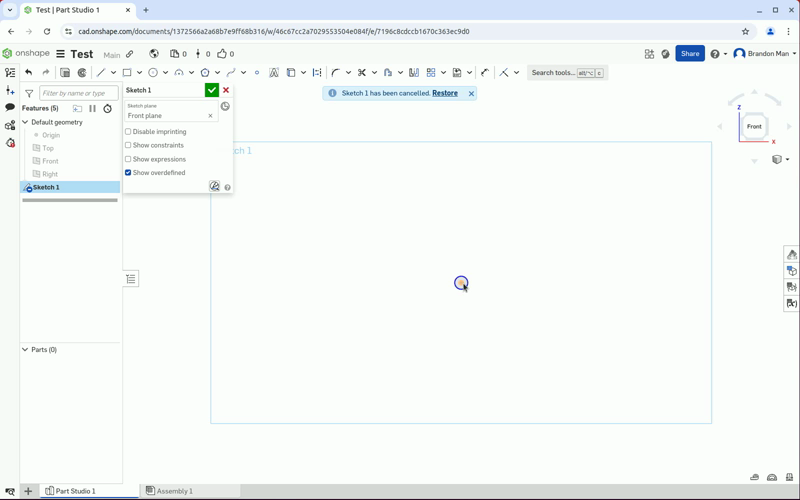
scroll(6)
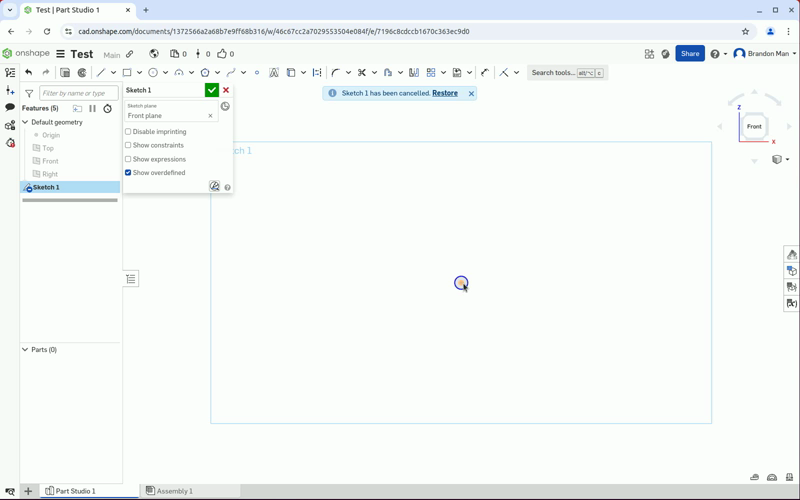
scroll(6)
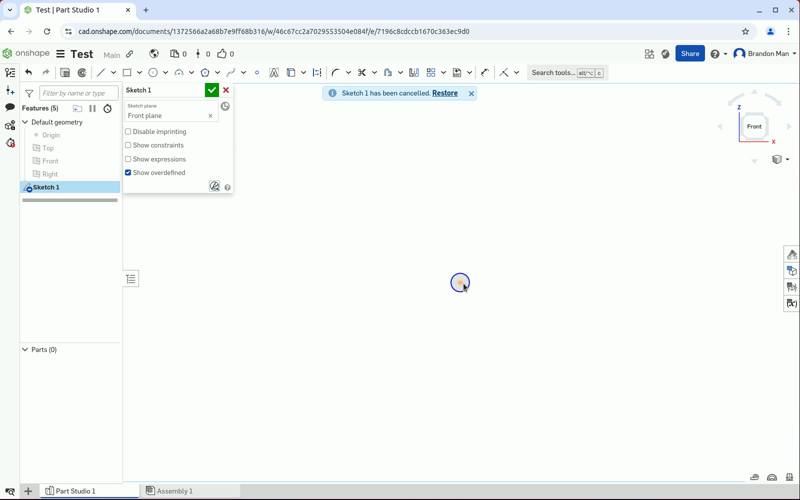
scroll(6)
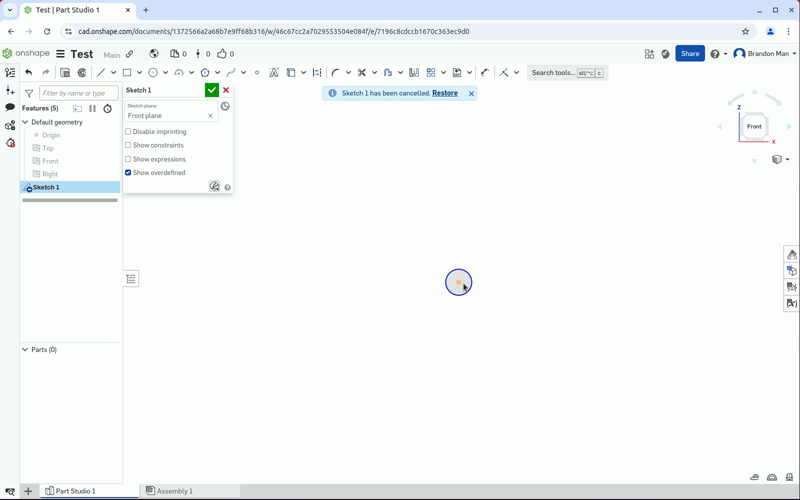
scroll(6)
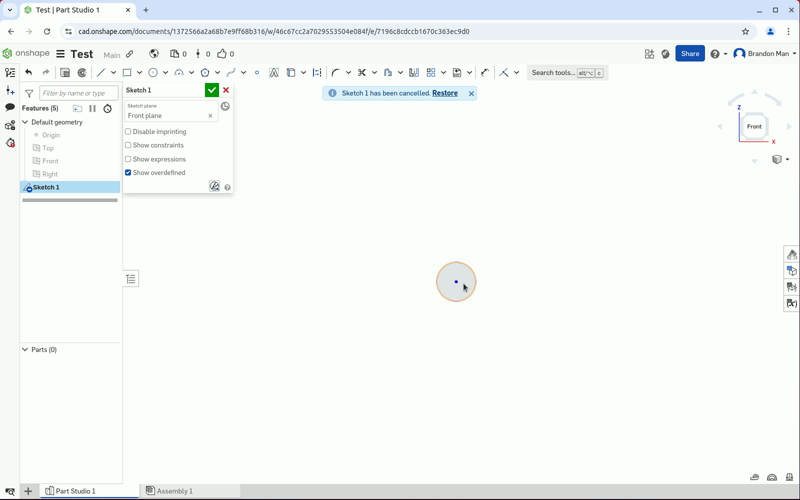
scroll(6)
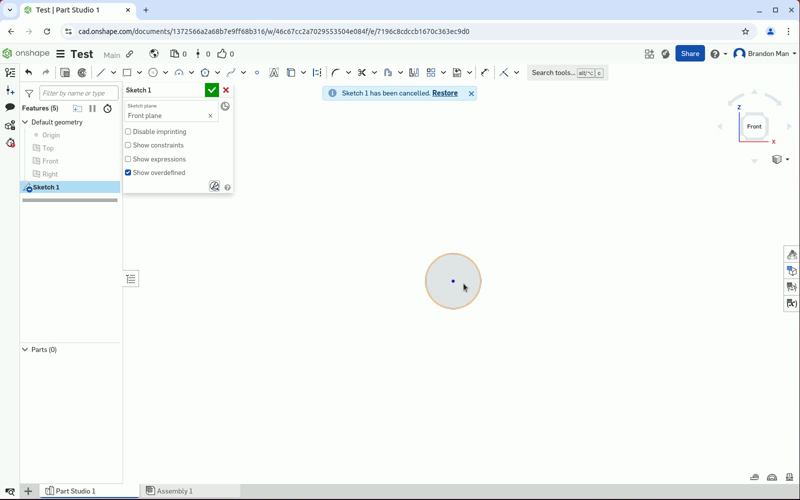
scroll(6)
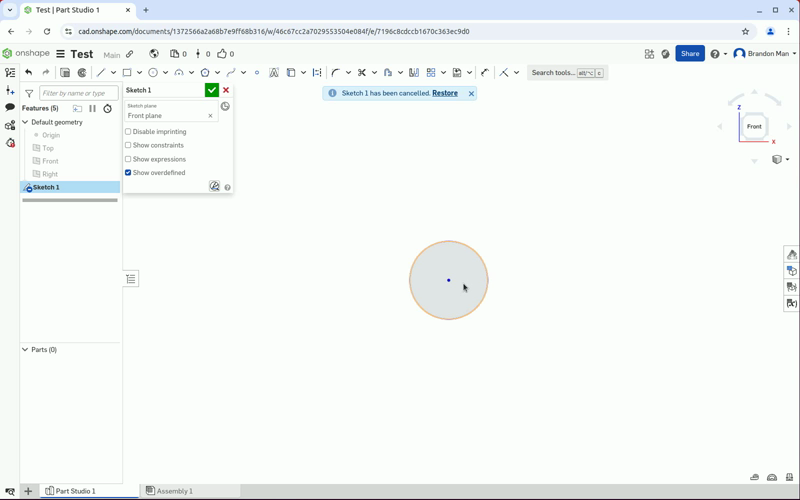
scroll(6)
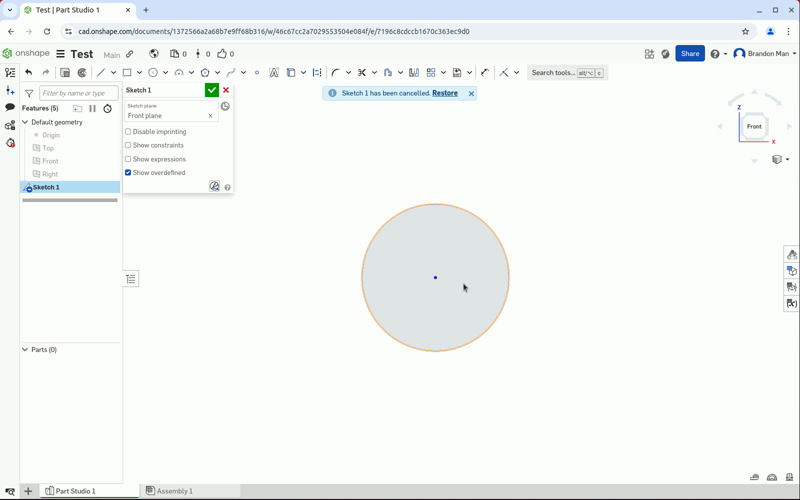
click(463, 283)
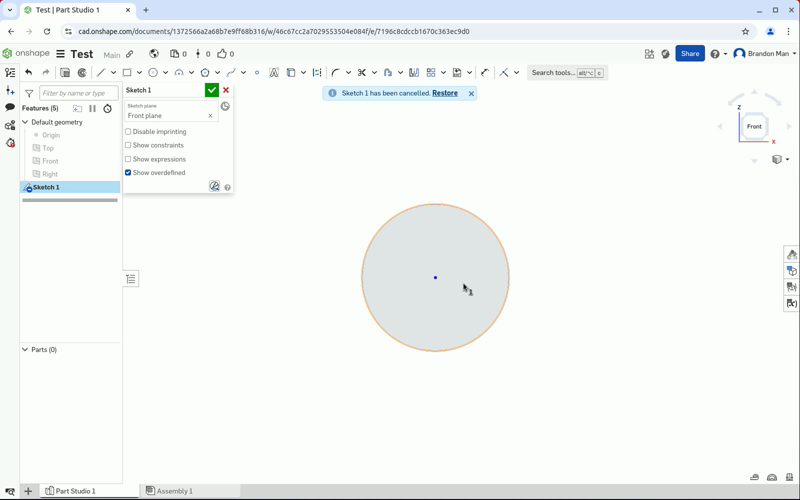
scroll(-6)
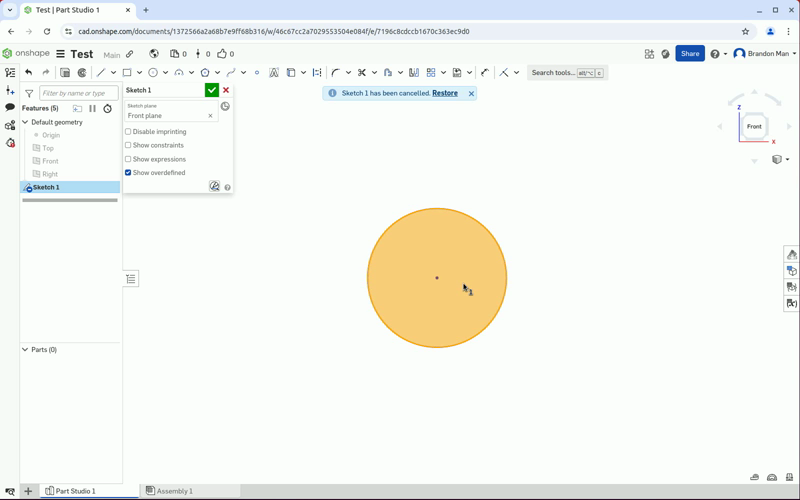
scroll(-6)
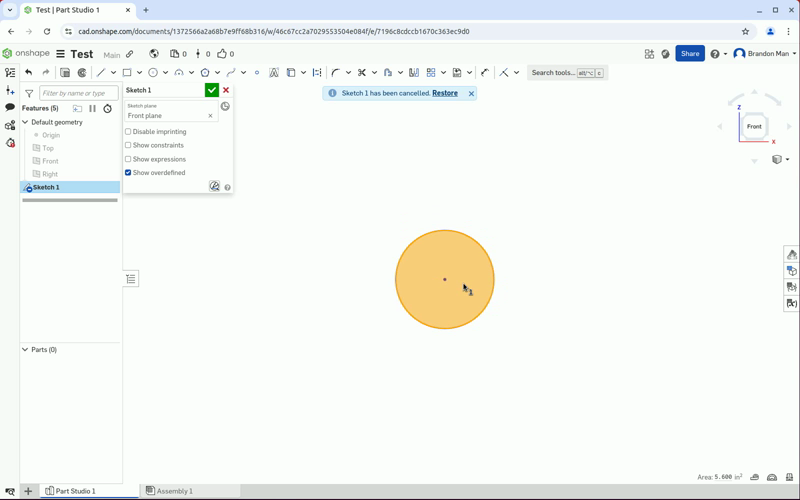
scroll(-6)
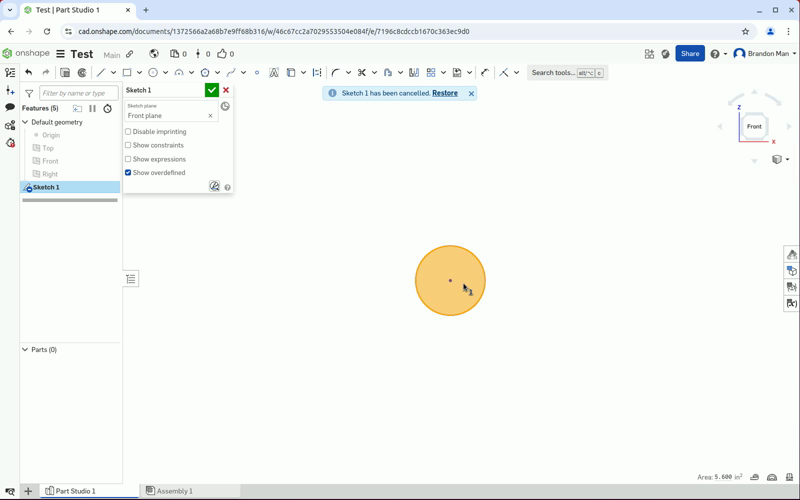
scroll(-6)
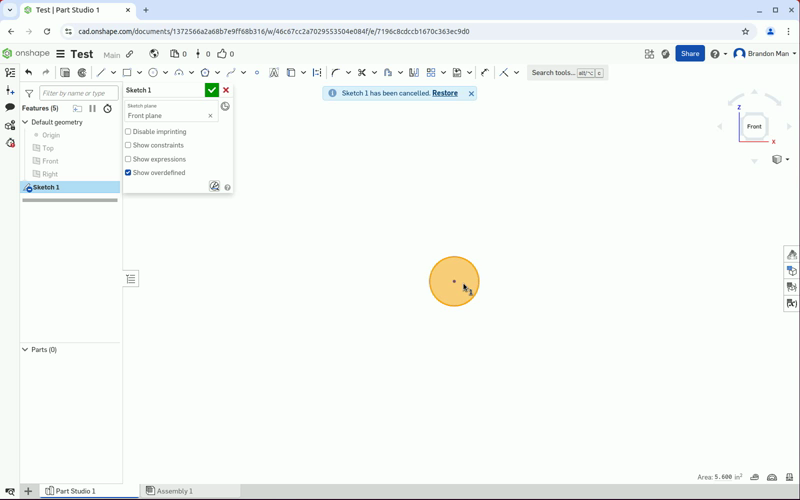
scroll(-6)
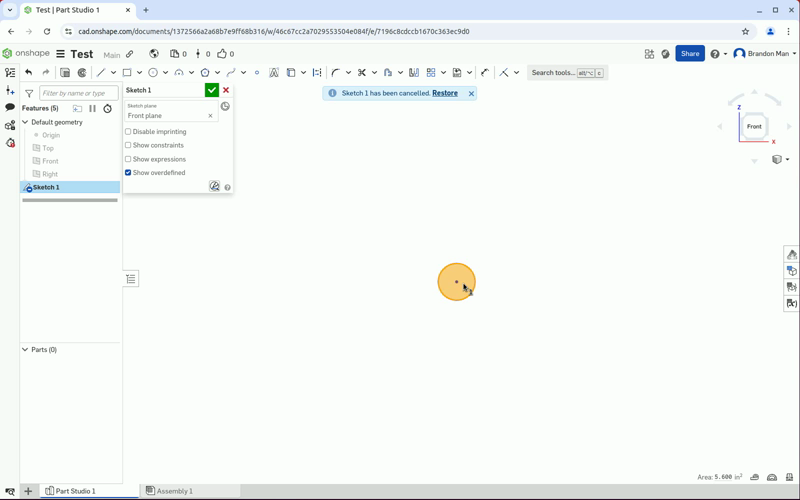
scroll(-6)
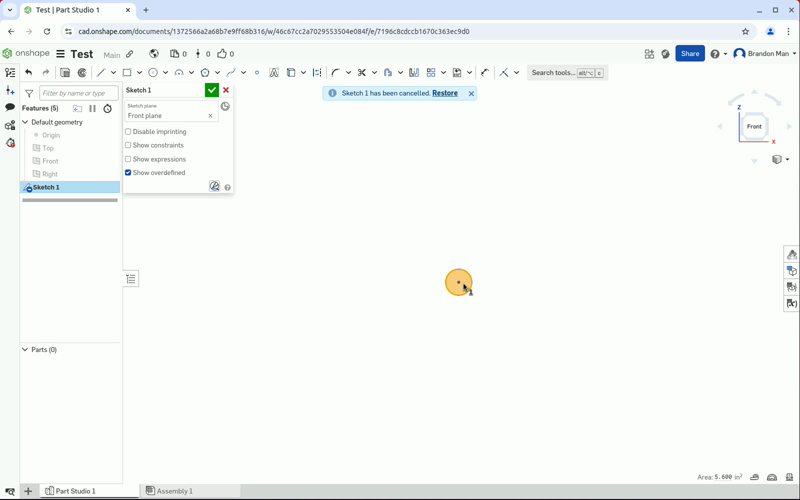
scroll(-6)
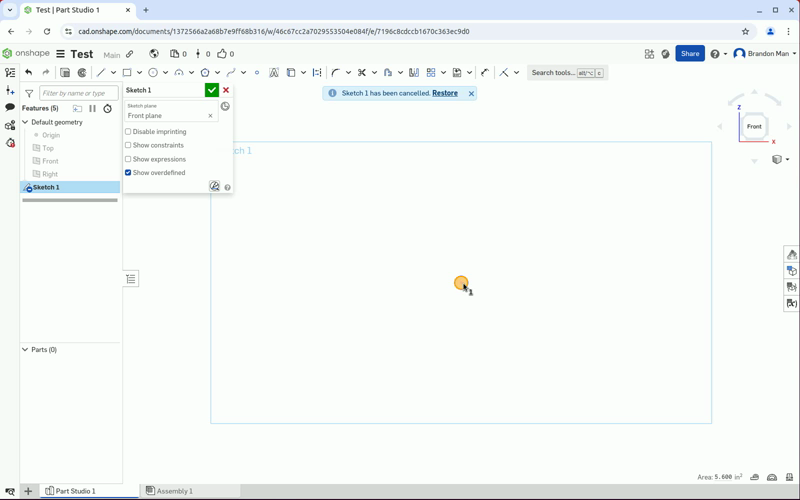
mouse_move(73, 352)
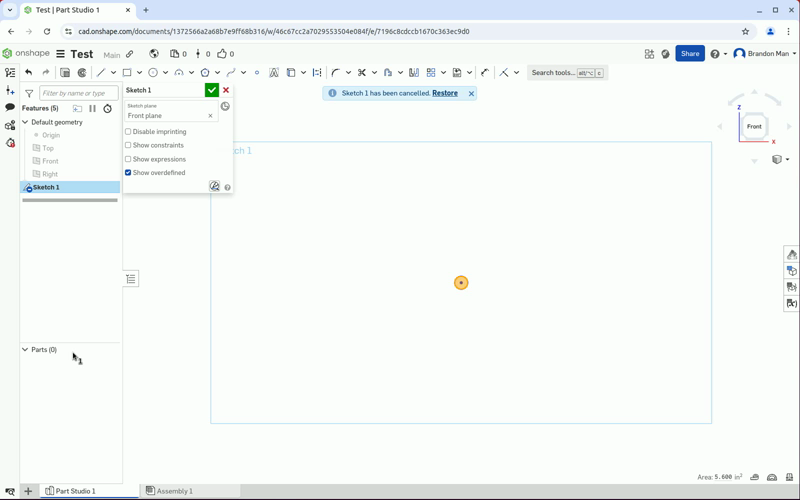
key(shift+y)
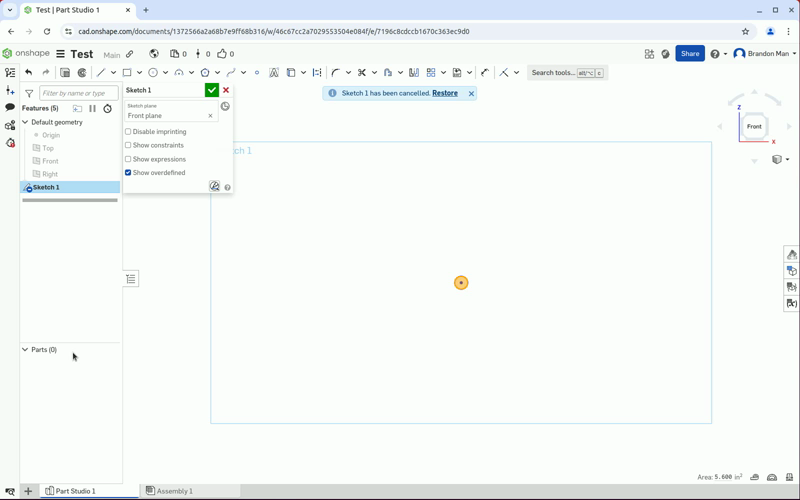
key(shift+e)
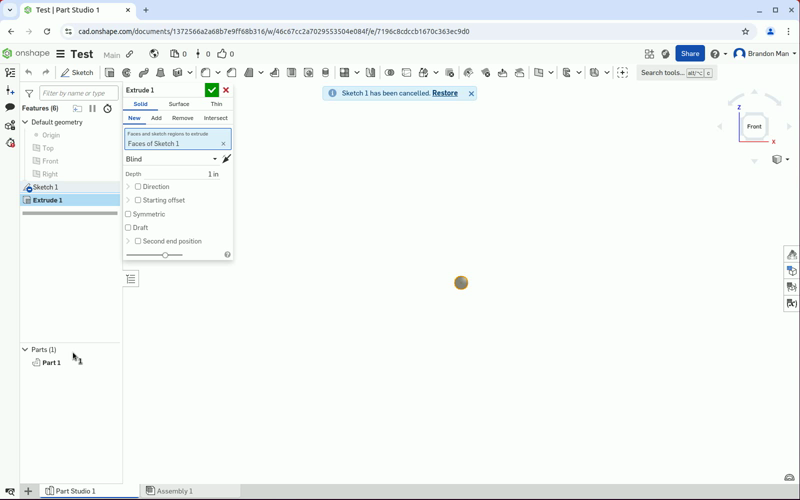
mouse_move(143, 106)
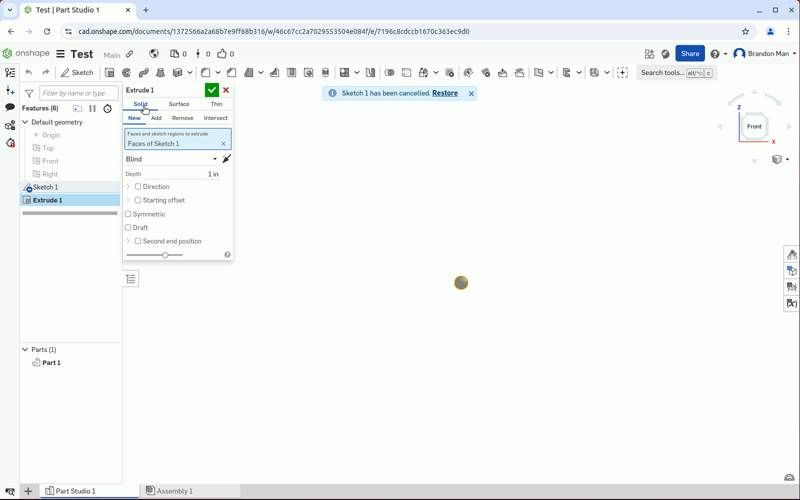
click(143, 106)
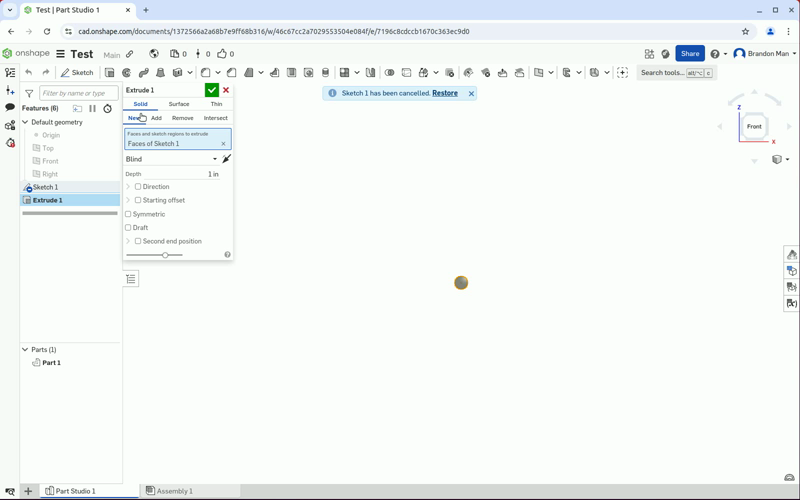
mouse_move(137, 120)
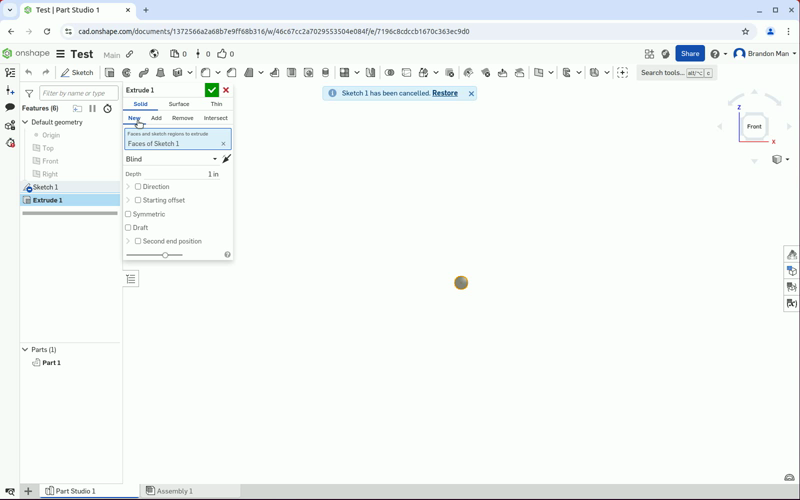
click(137, 120)
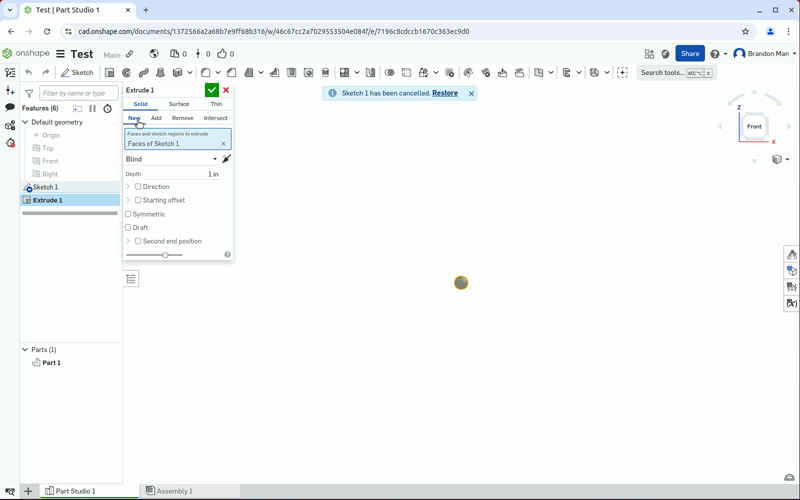
key(tab, 4)
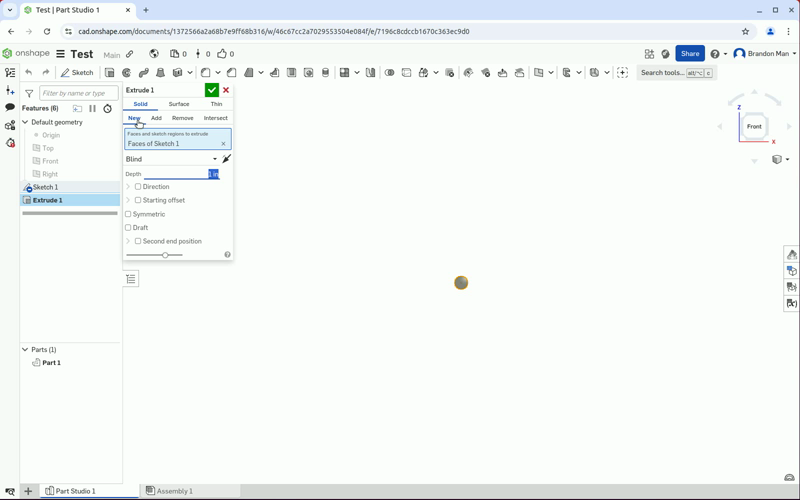
text(23.108)
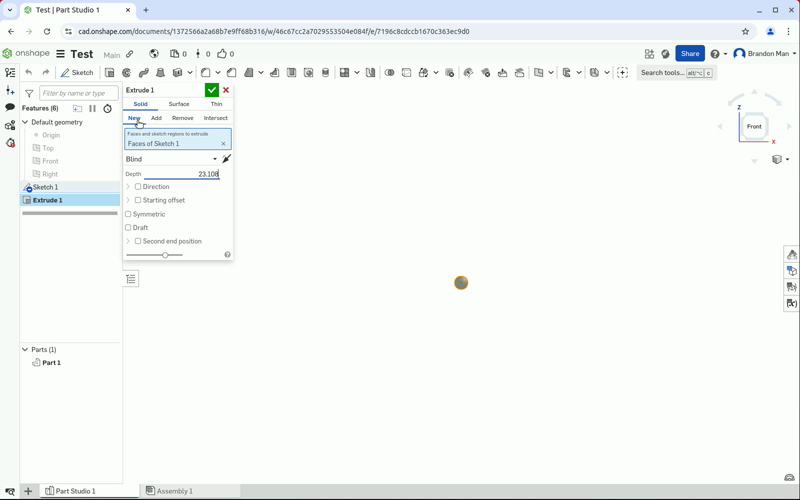
key(enter)
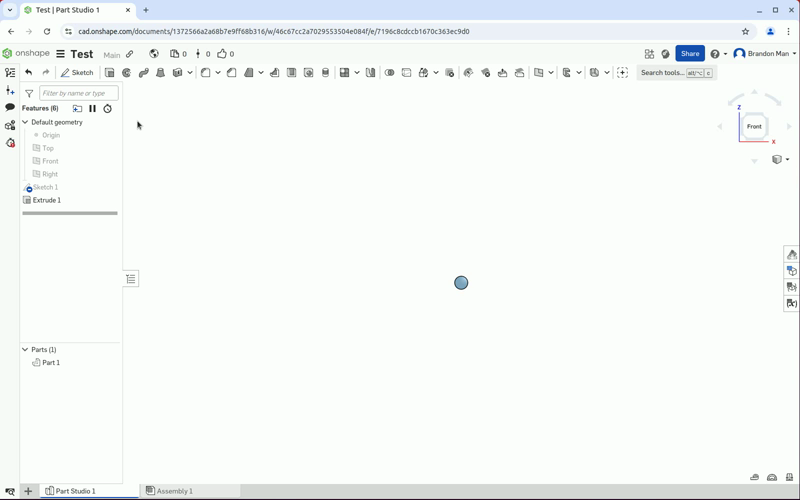
key(shift+h)
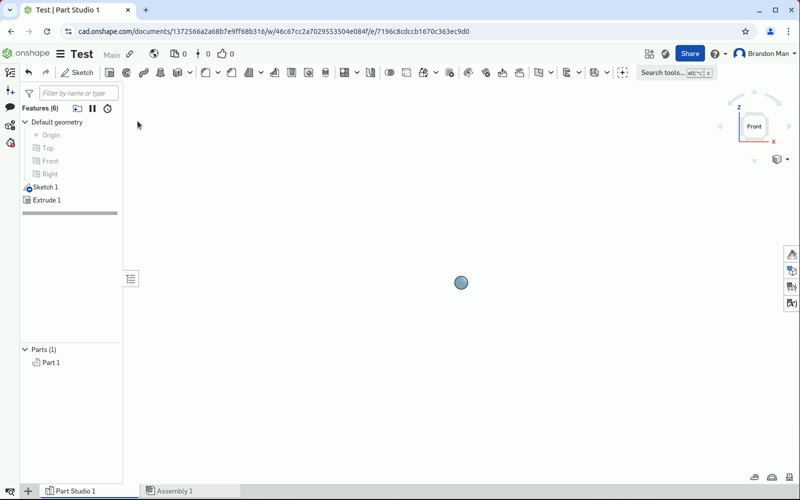
key(shift+h)
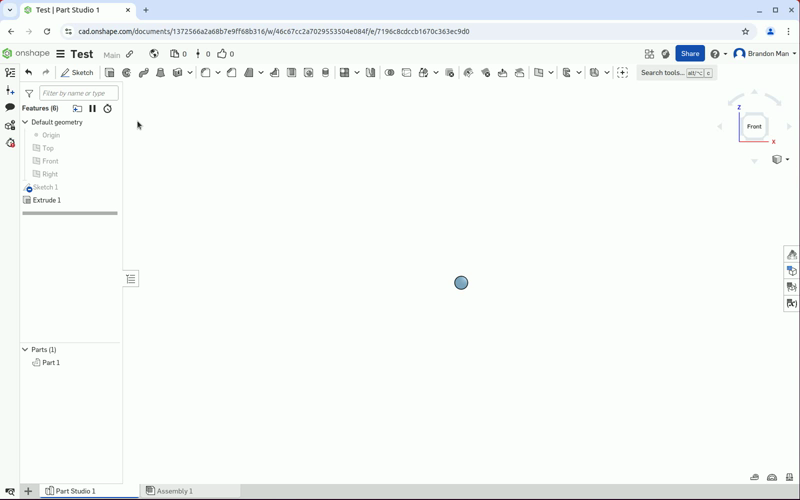
mouse_move(73, 189)
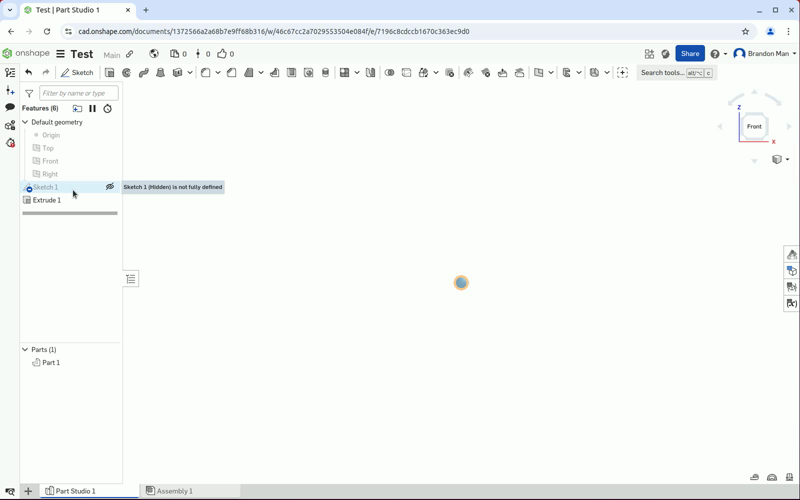
click(73, 189)
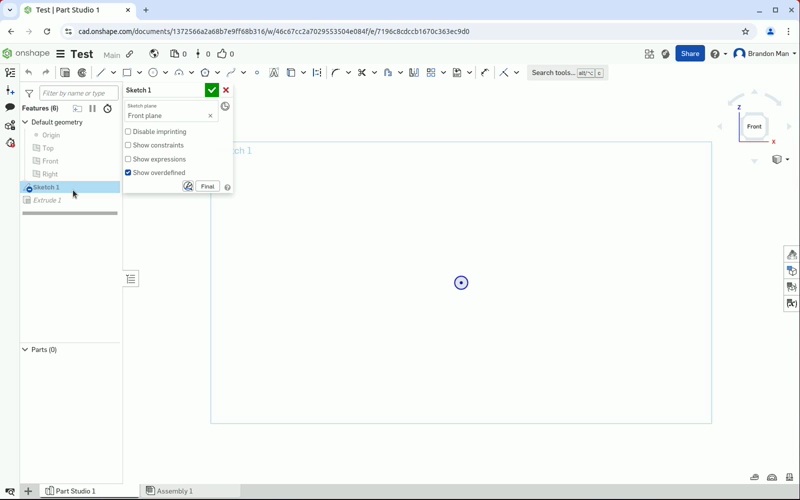
mouse_move(229, 92)
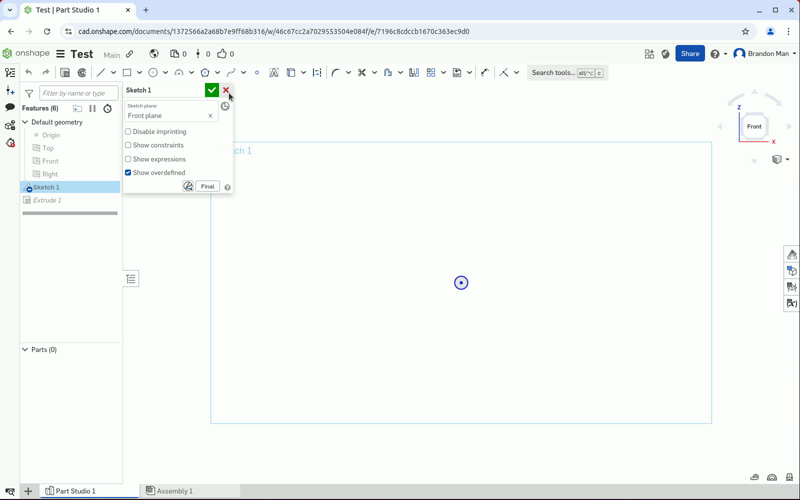
click(229, 92)
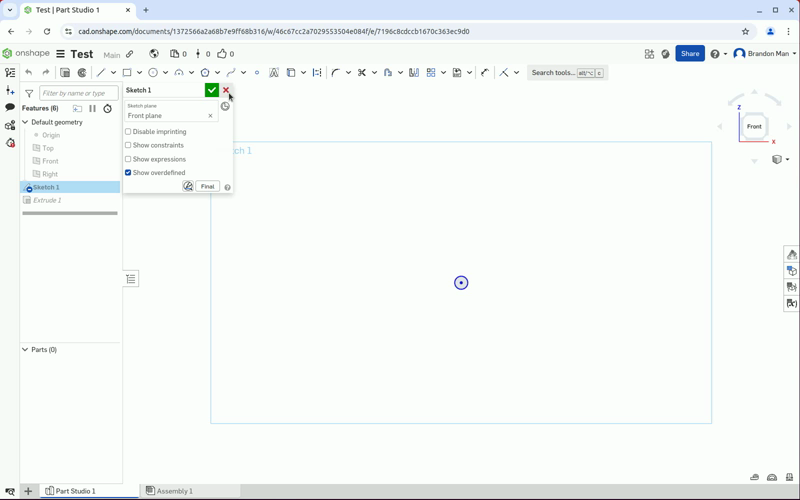
key(shift+s)
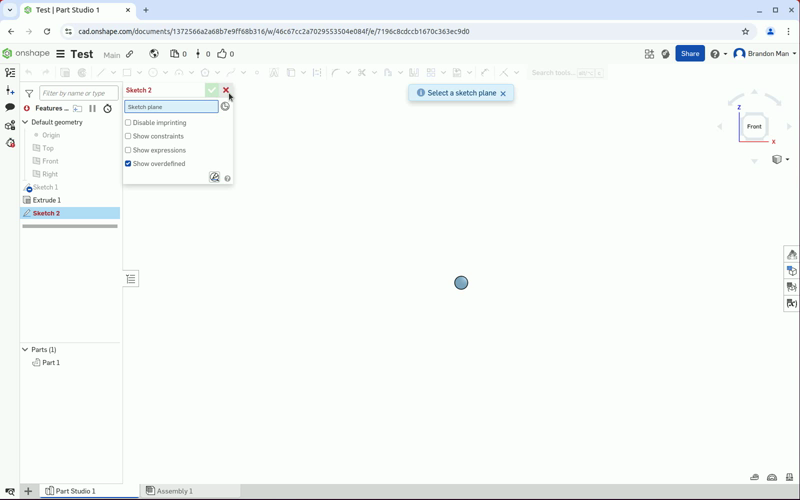
mouse_move(73, 163)
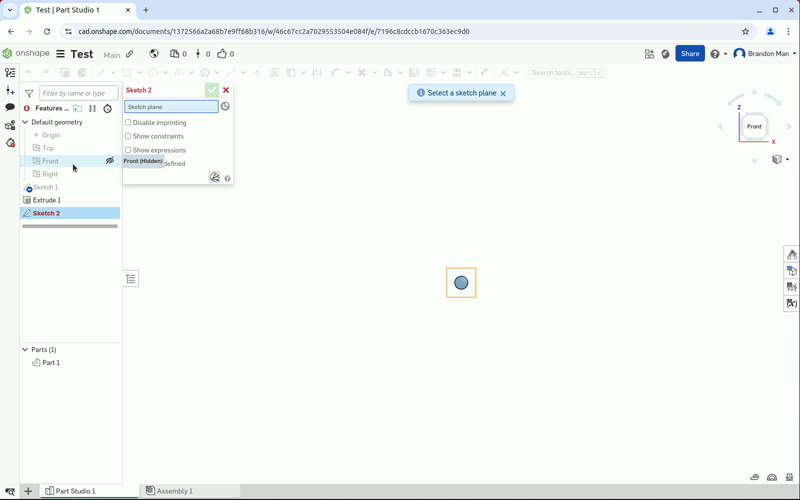
click(73, 163)
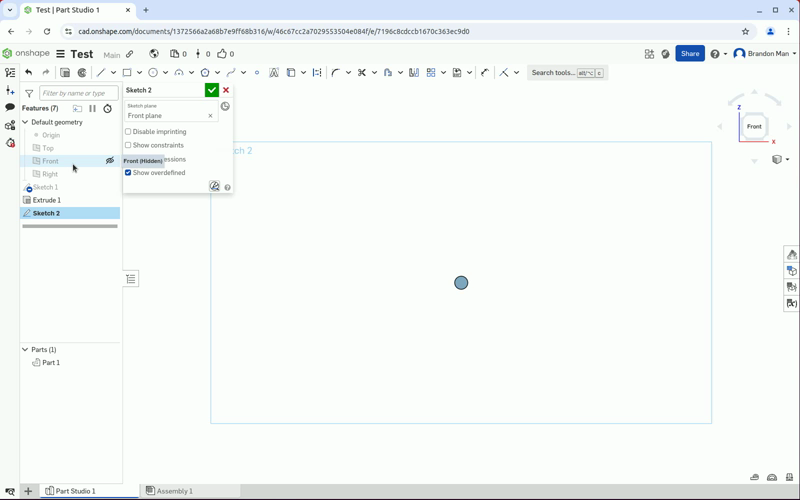
mouse_move(73, 352)
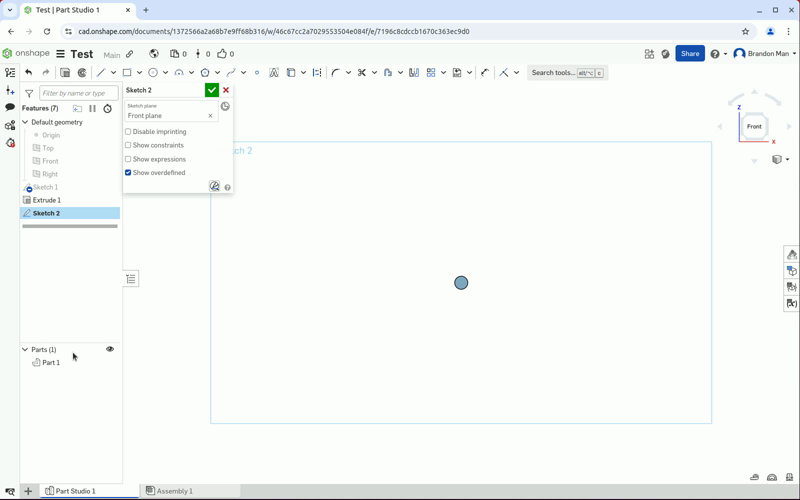
key(y)
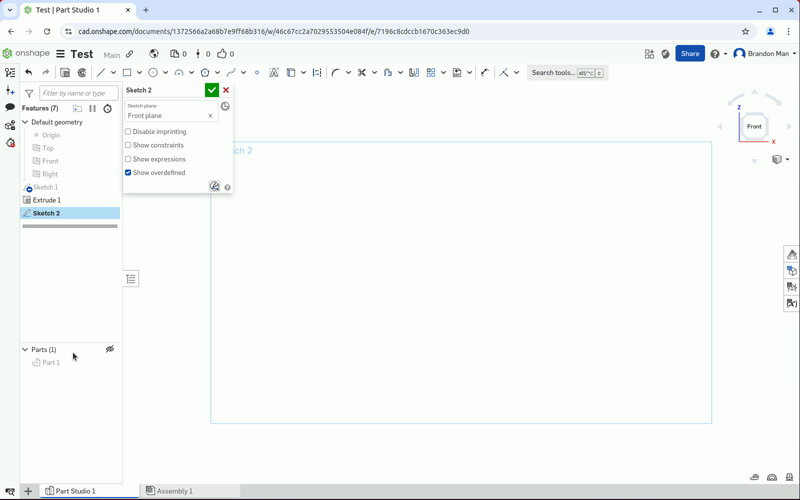
key(c)
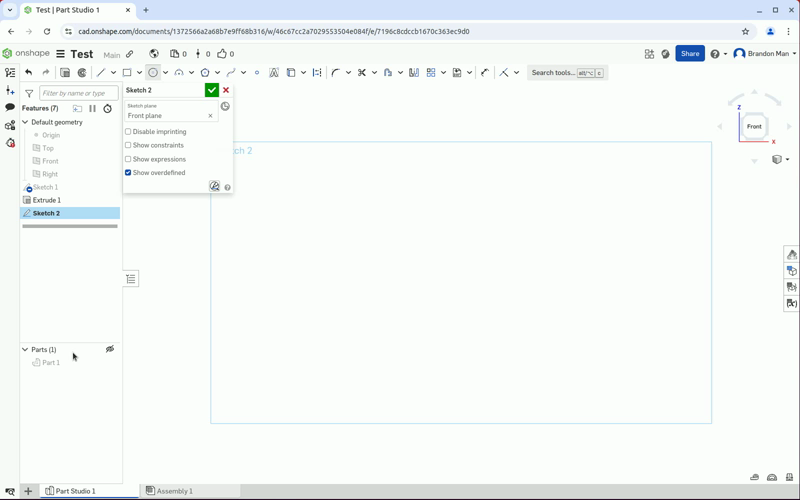
key_down(shift)
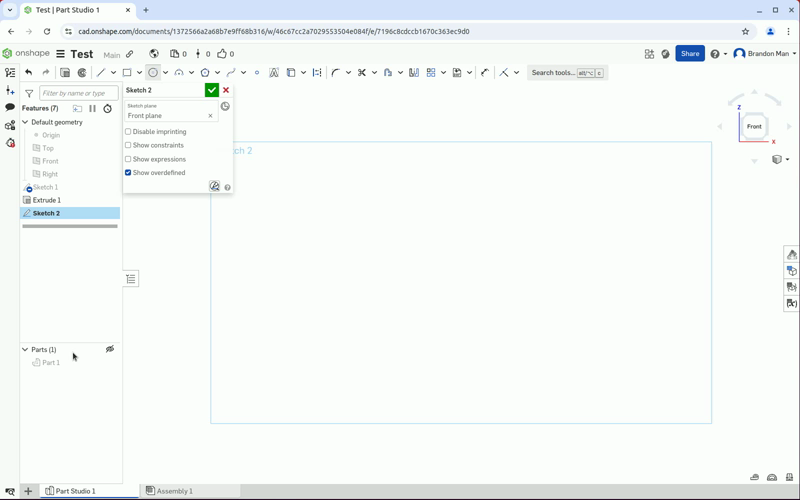
mouse_move(461, 282)
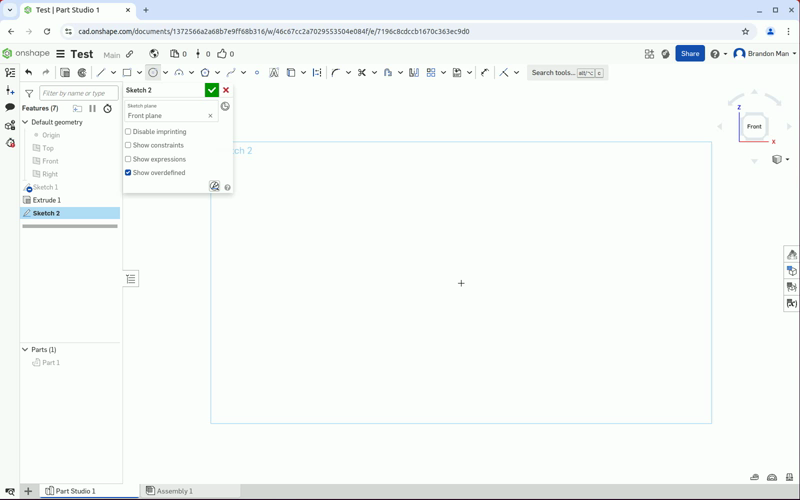
click(461, 282)
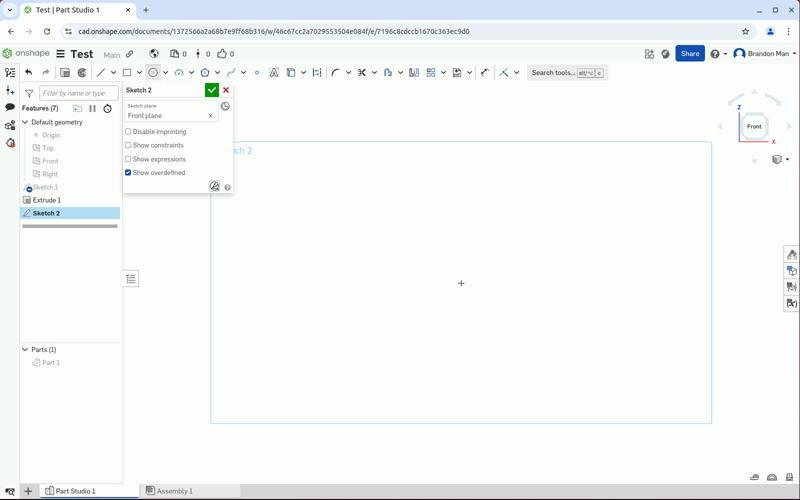
key_up(shift)
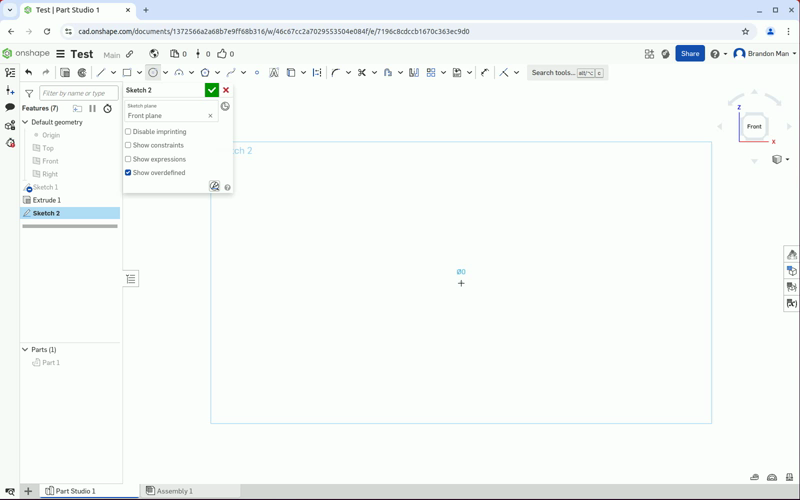
mouse_move(466, 282)
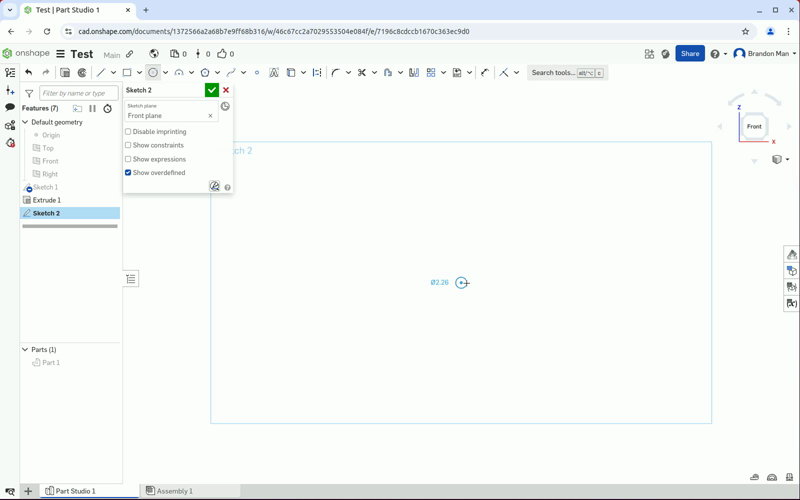
click(466, 282)
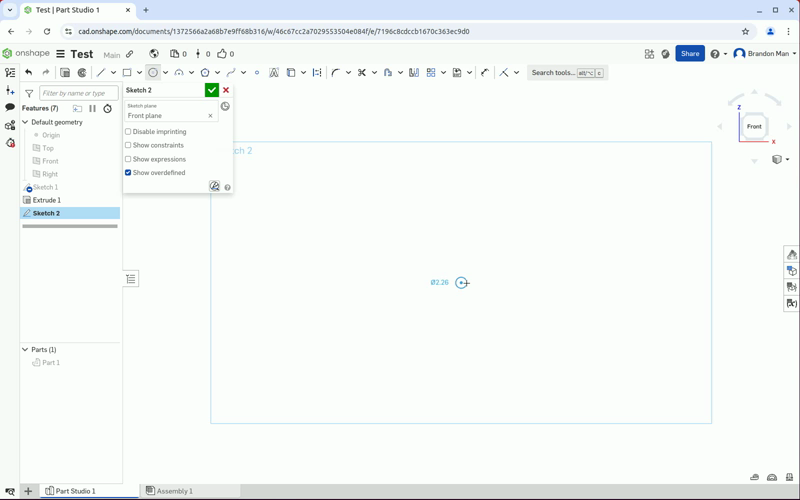
key(esc)
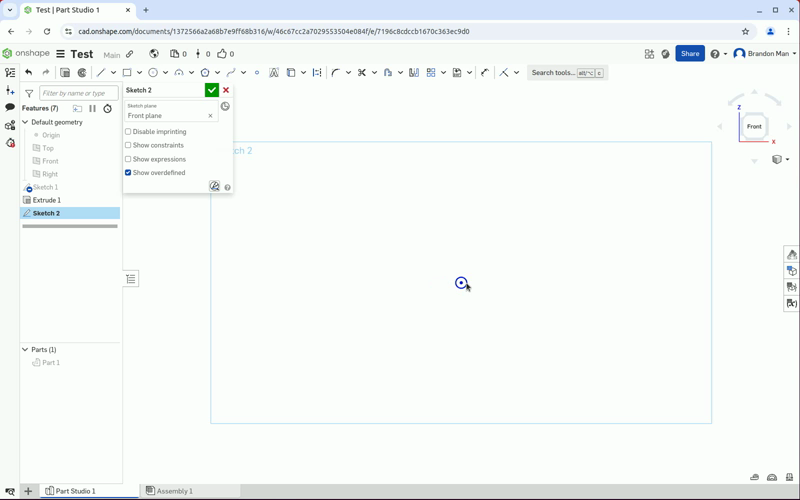
mouse_move(460, 282)
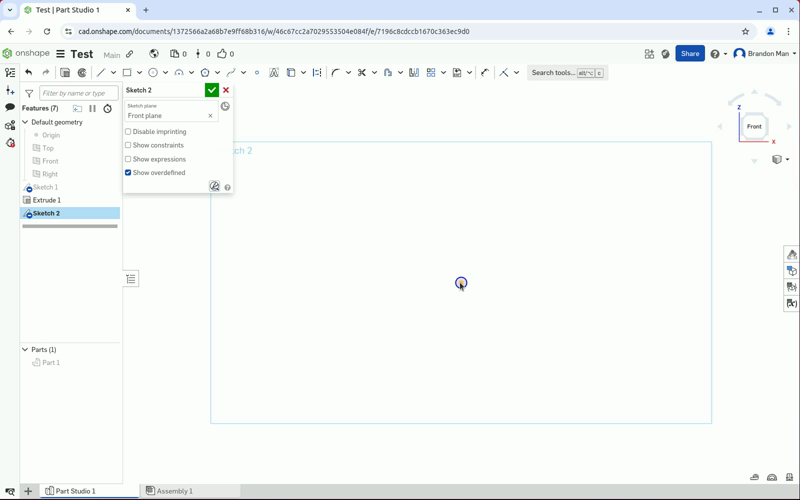
scroll(6)
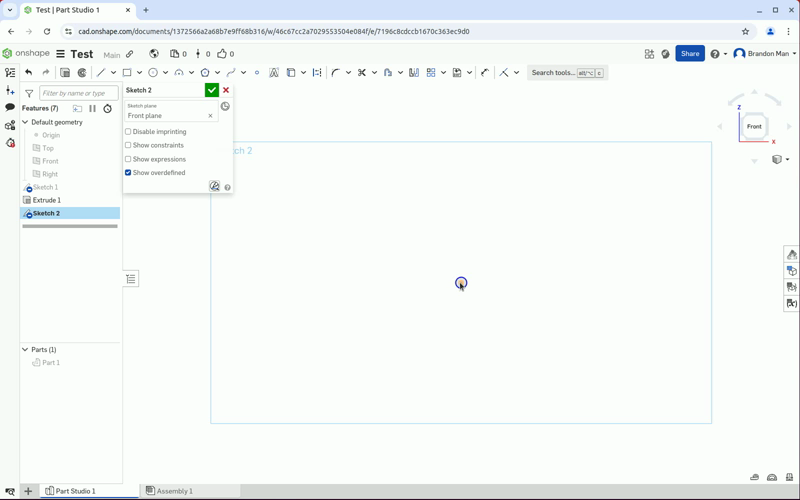
scroll(6)
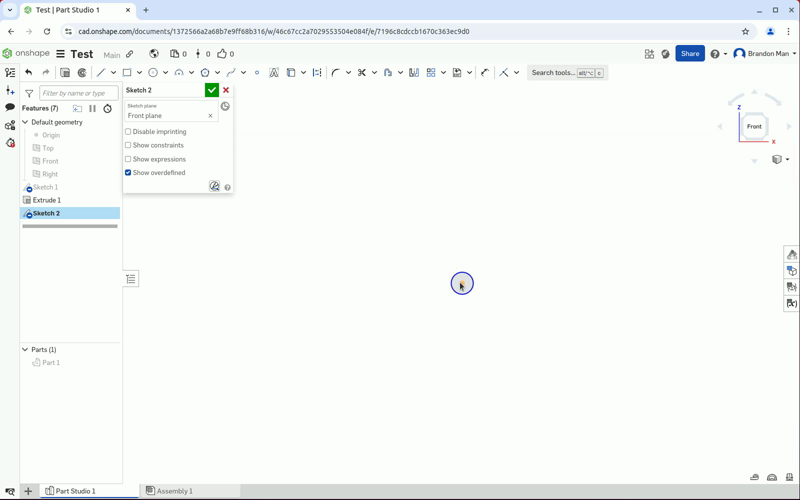
scroll(6)
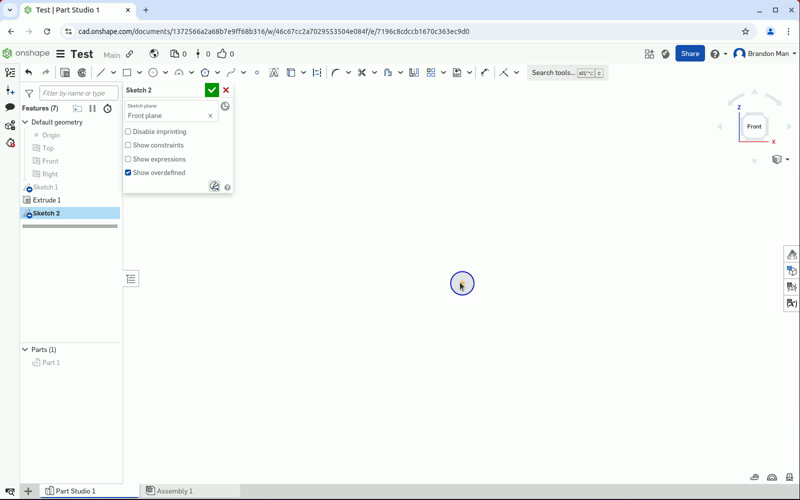
scroll(6)
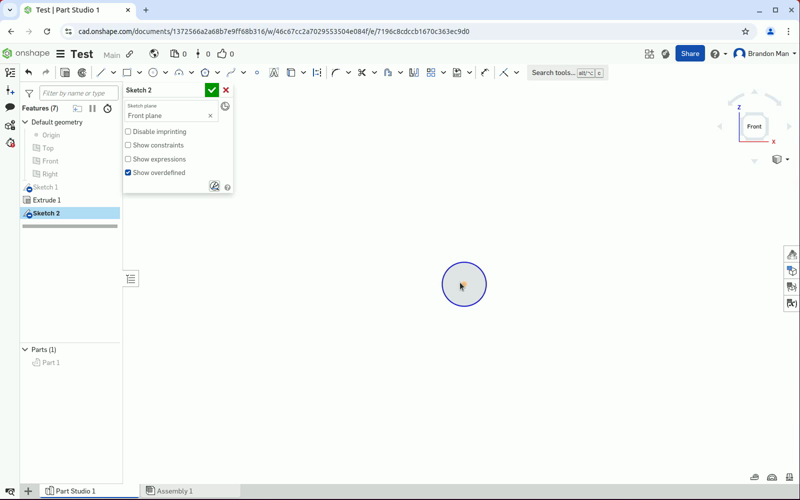
scroll(6)
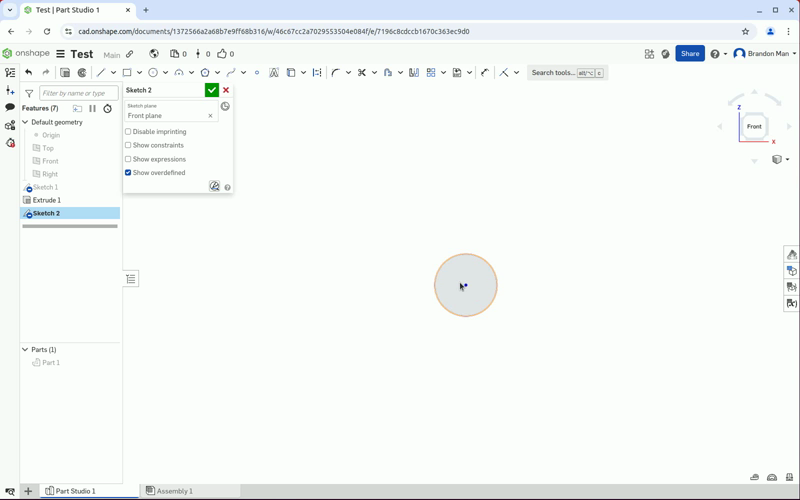
scroll(6)
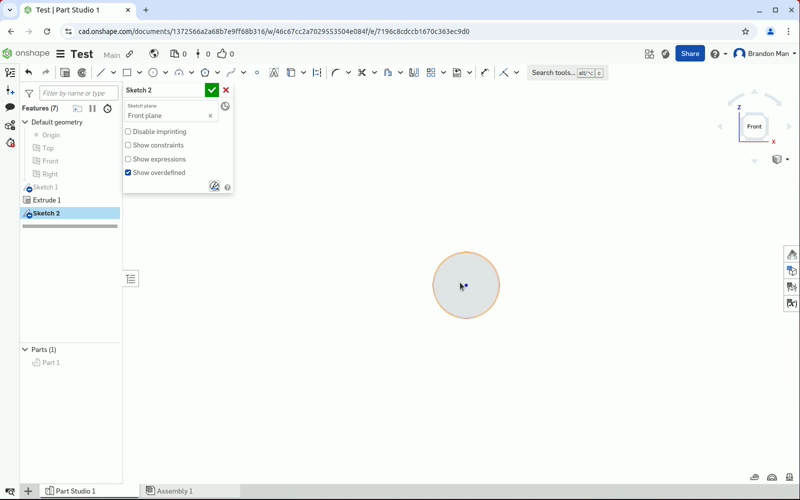
scroll(6)
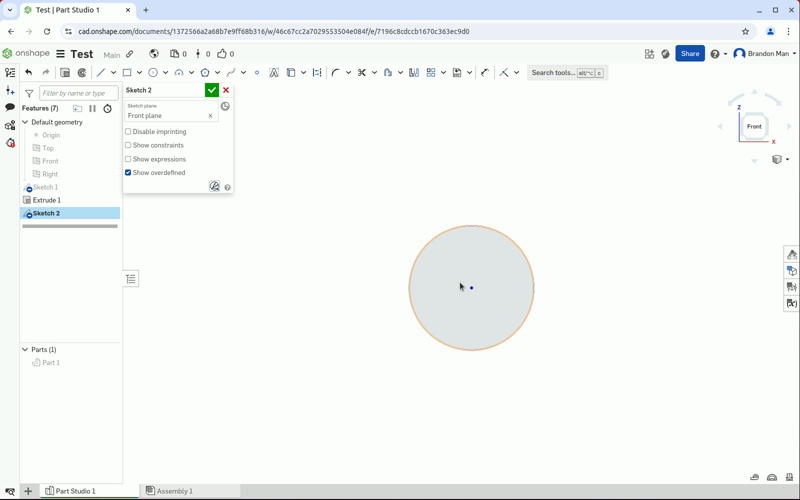
click(460, 282)
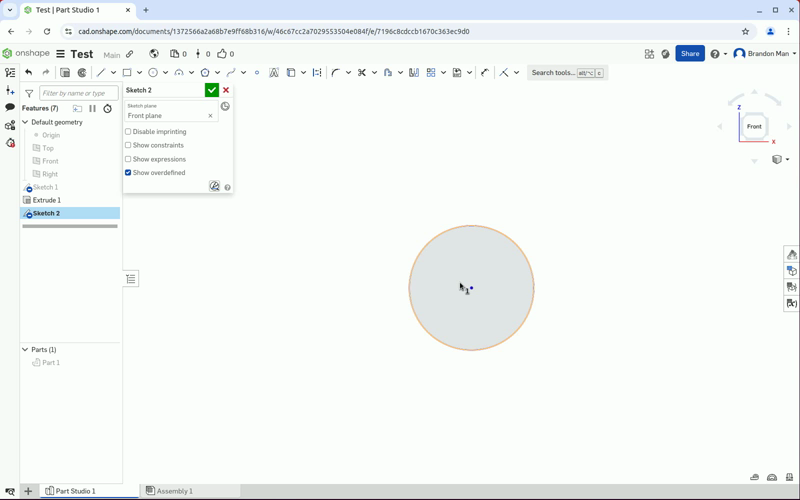
scroll(-6)
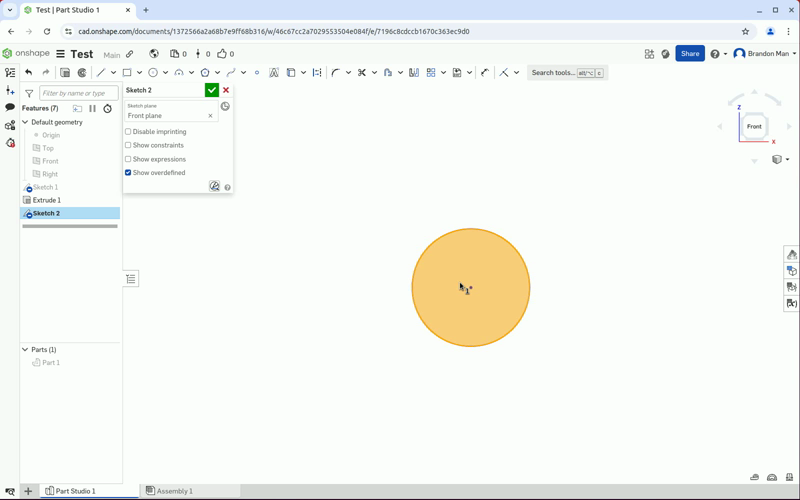
scroll(-6)
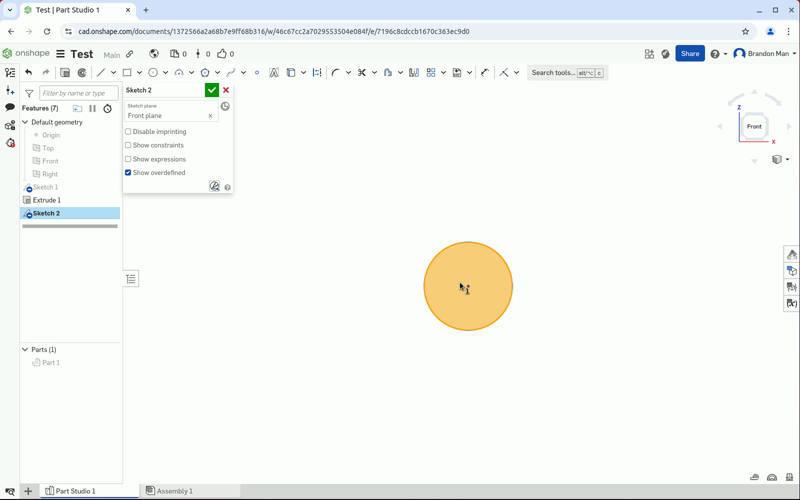
scroll(-6)
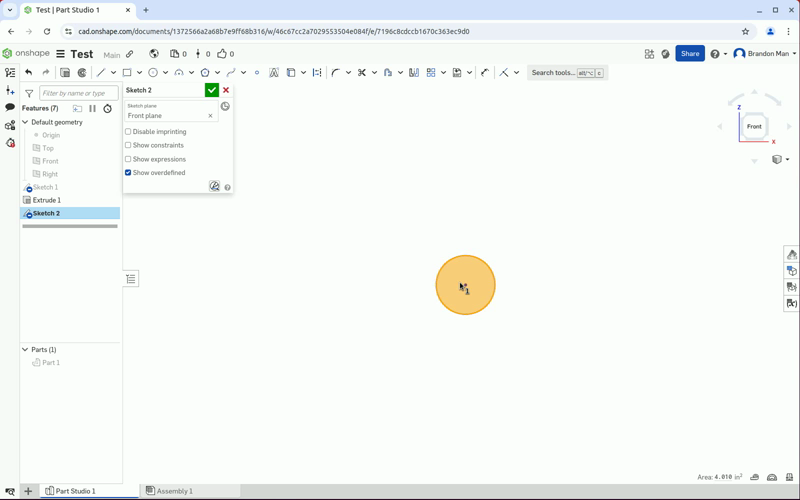
scroll(-6)
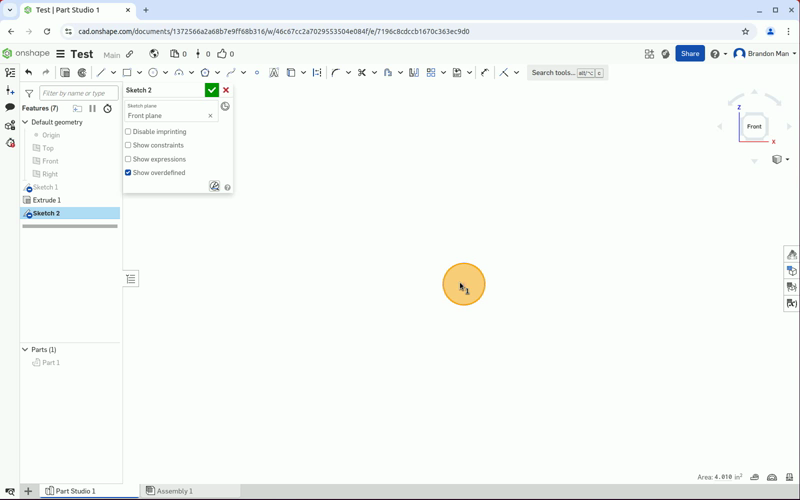
scroll(-6)
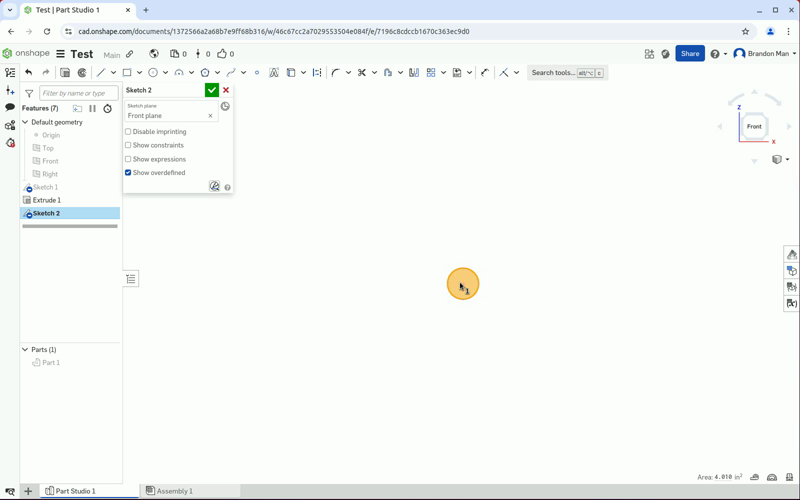
scroll(-6)
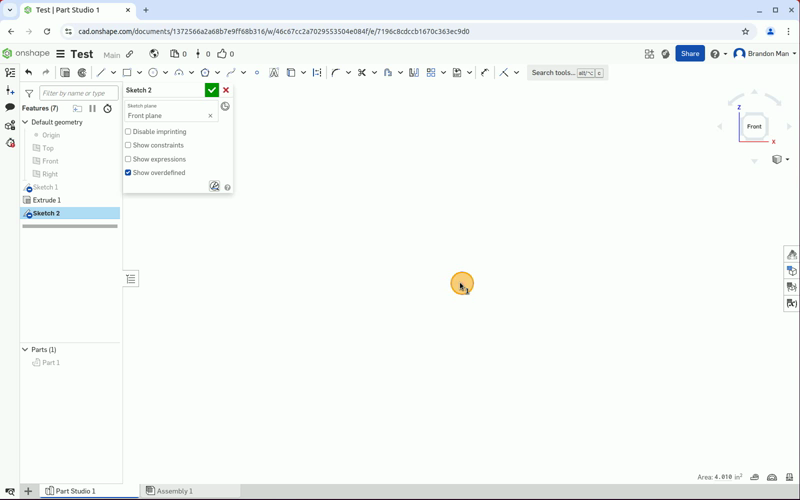
scroll(-6)
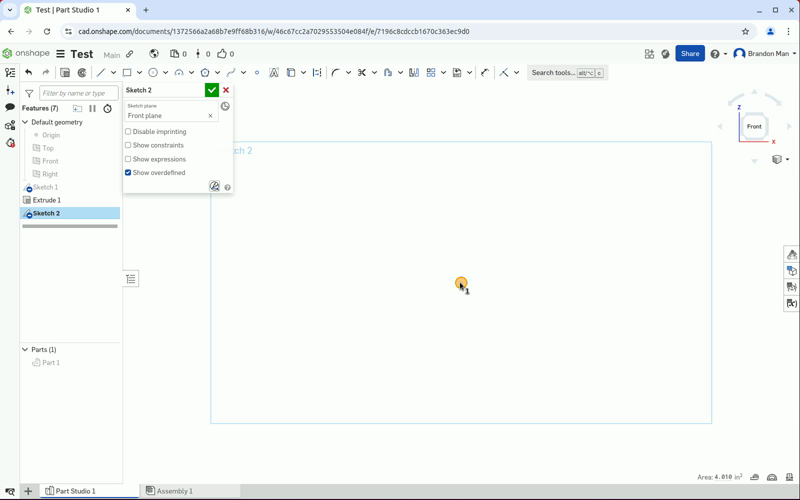
mouse_move(73, 352)
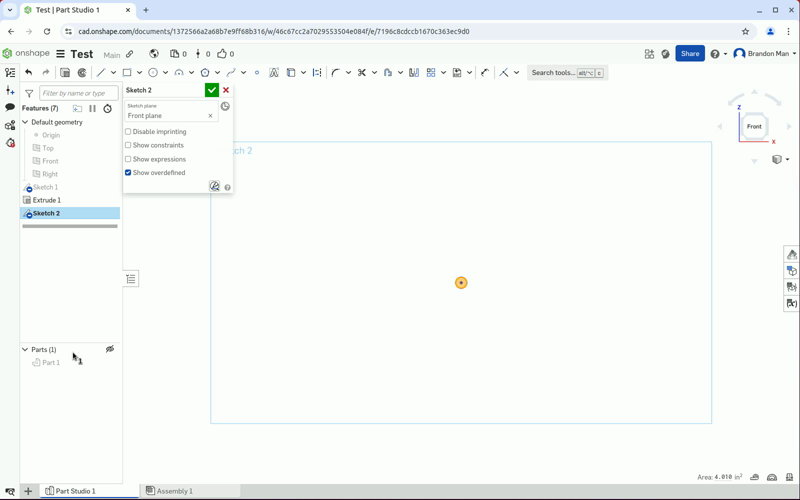
key(shift+y)
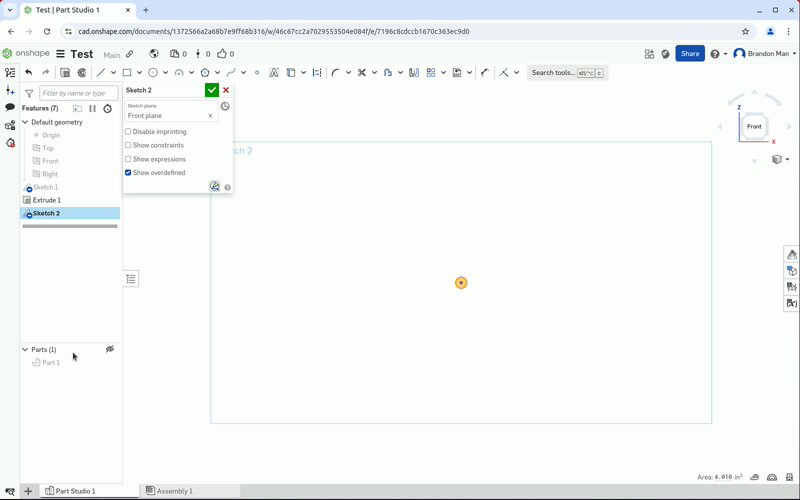
key(shift+e)
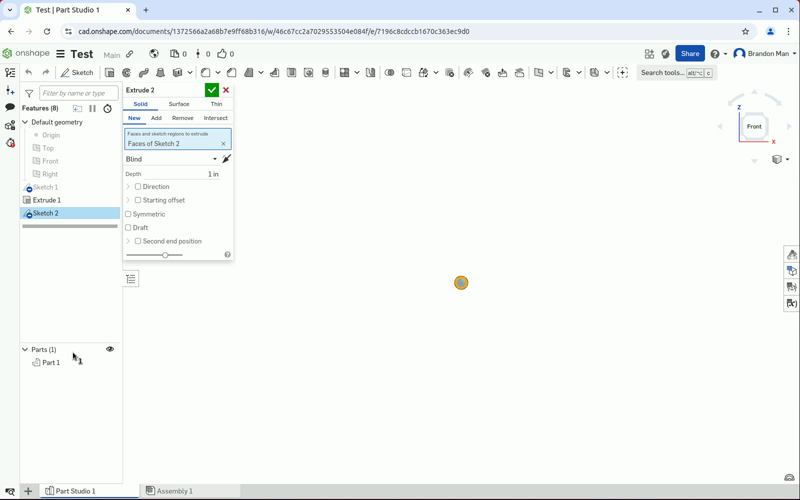
mouse_move(143, 106)
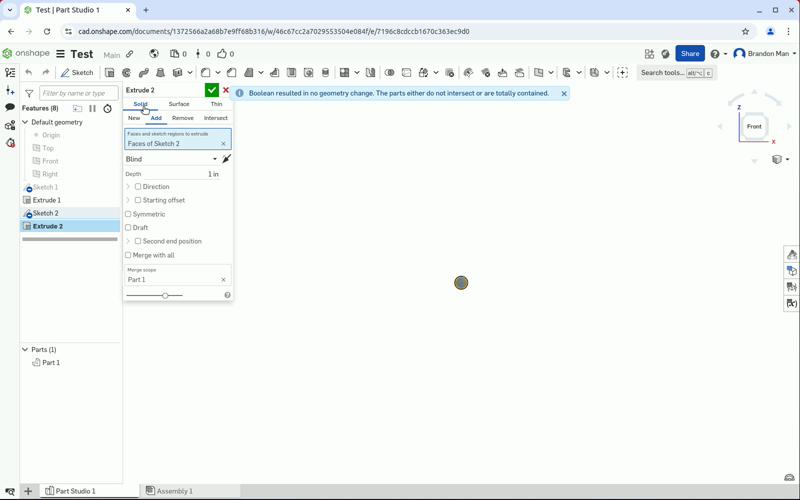
click(143, 106)
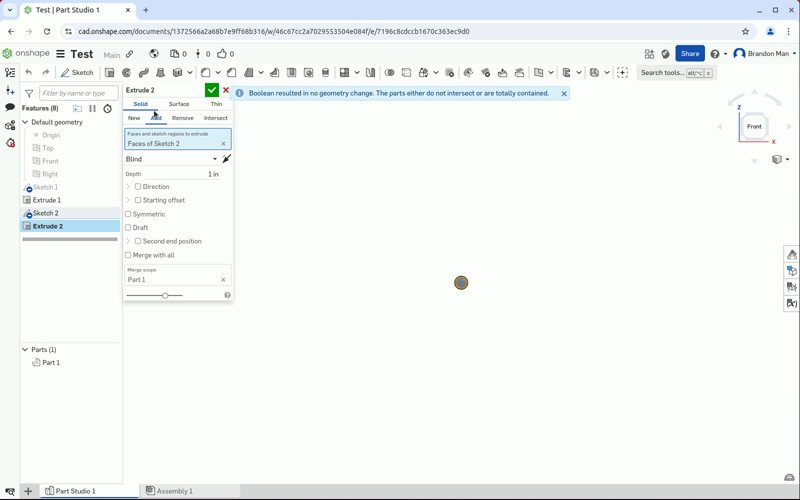
mouse_move(186, 120)
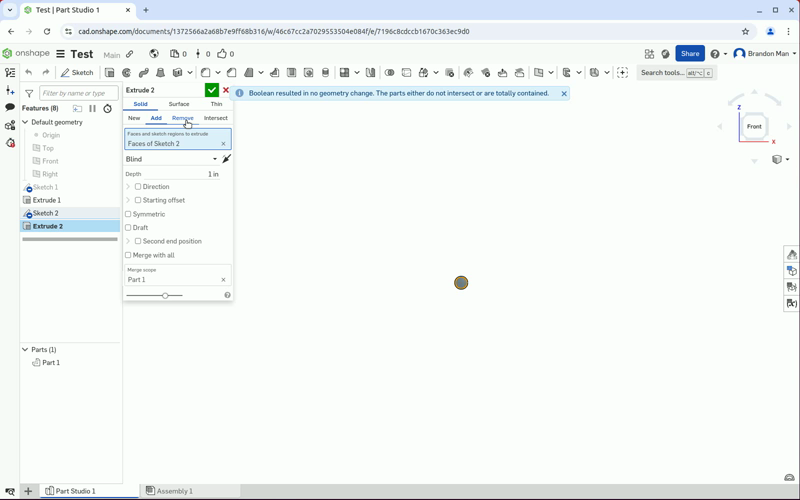
click(186, 120)
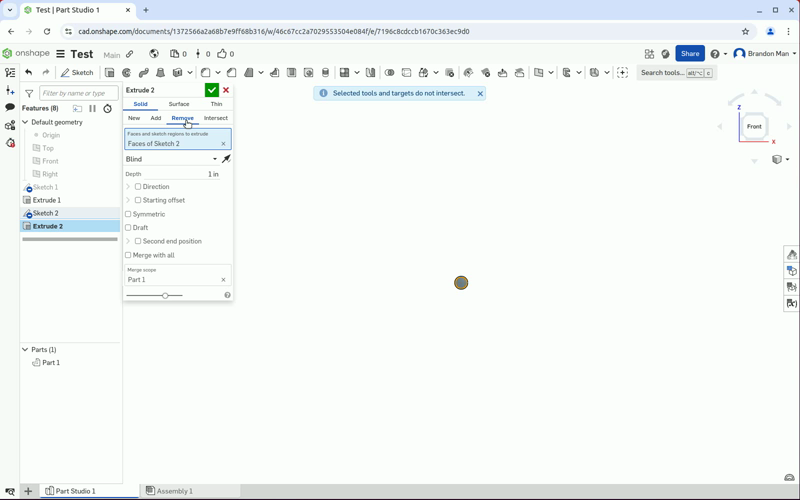
key(tab, 4)
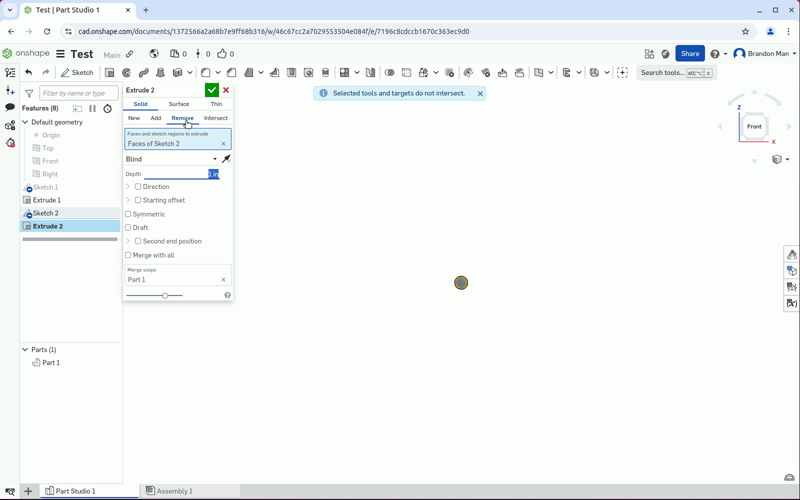
text(-23.108)
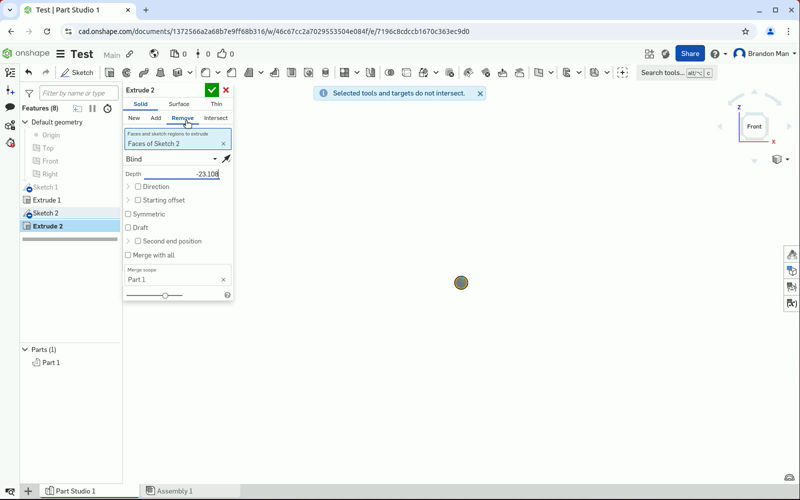
key(tab, 6)
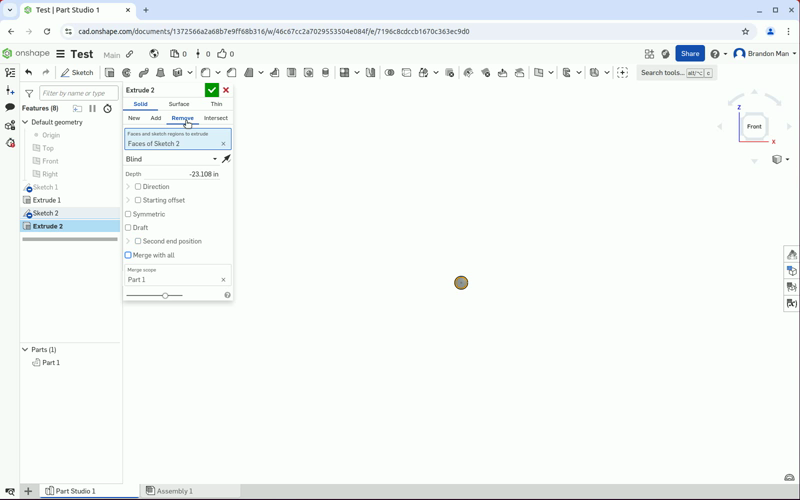
key(space)
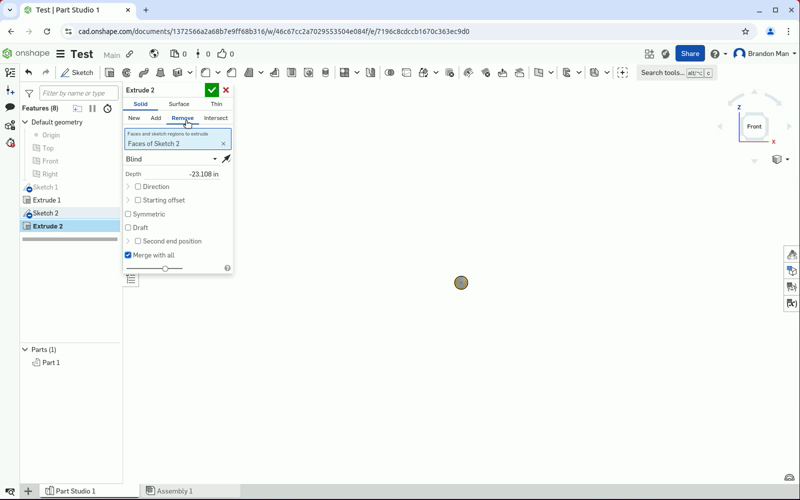
key(enter)
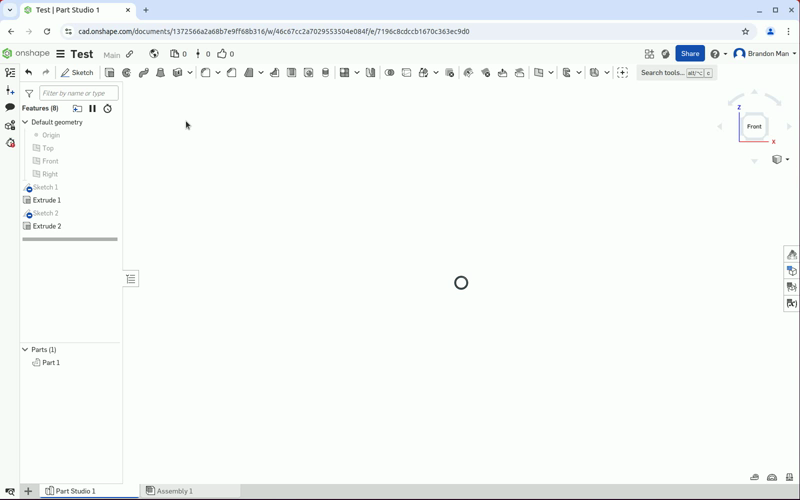
key(shift+h)
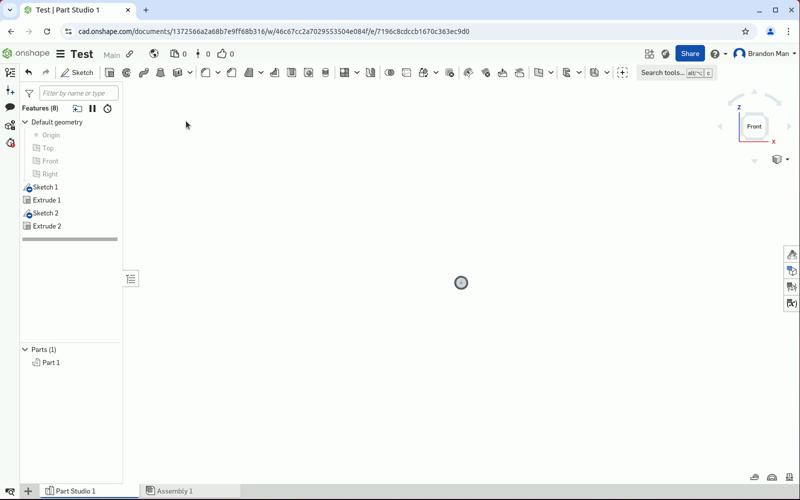
key(shift+h)
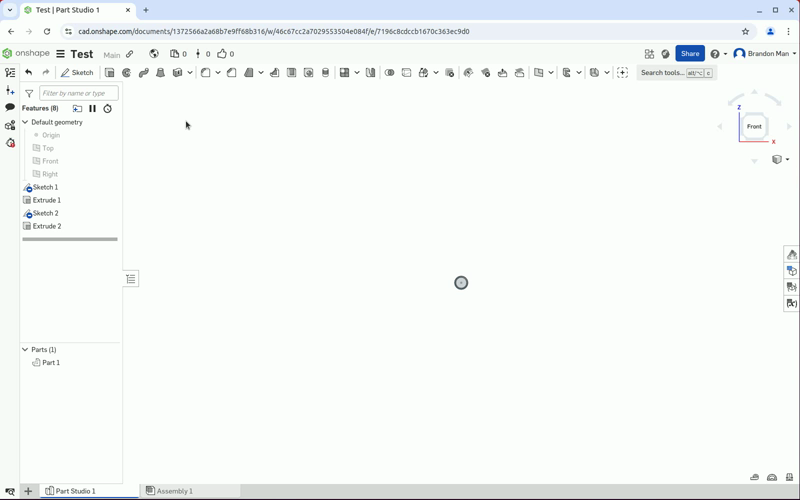
key(shift+7)
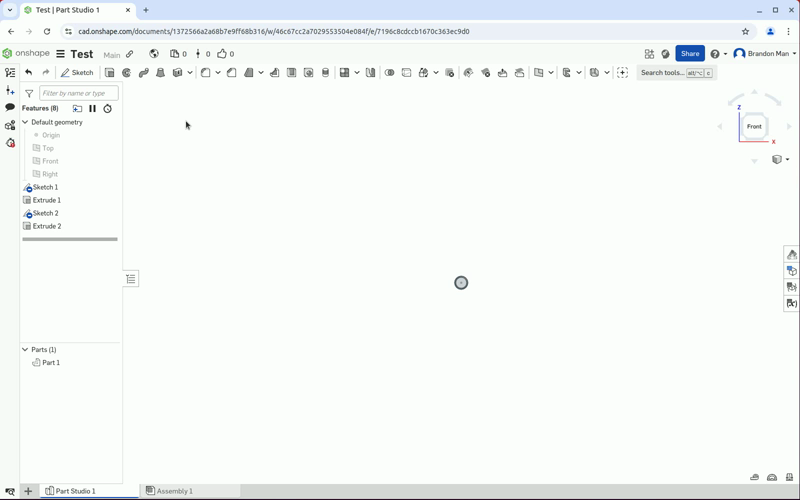
key(left, 2)
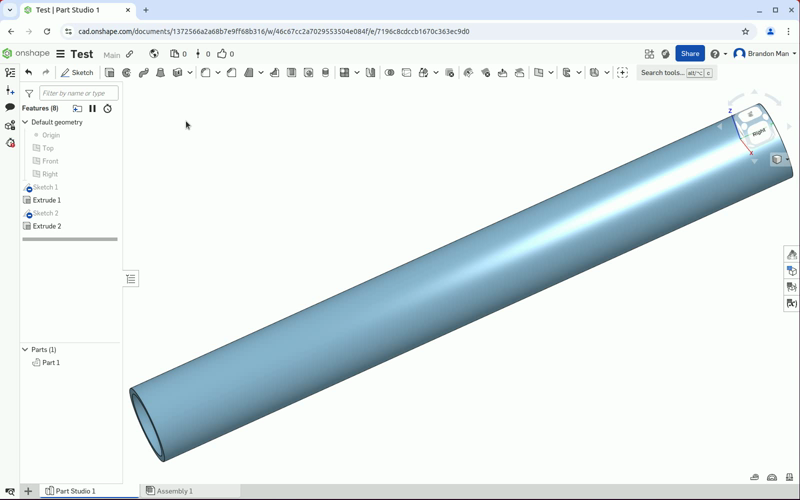
key(down, 2)
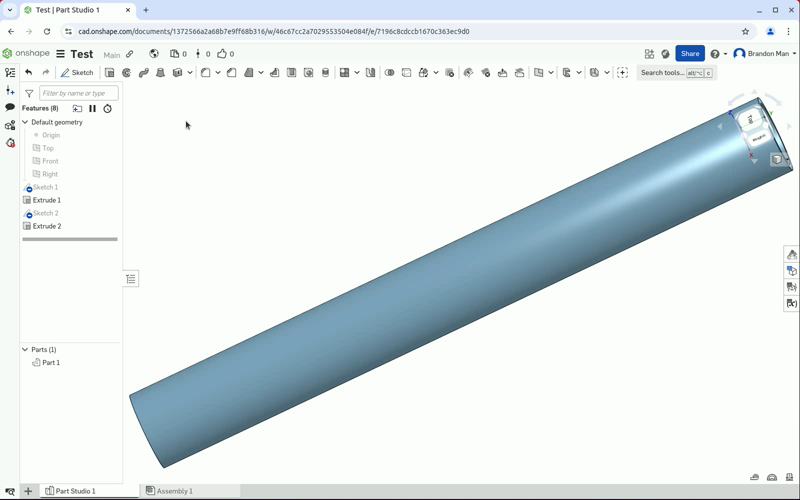
key(up, 2)
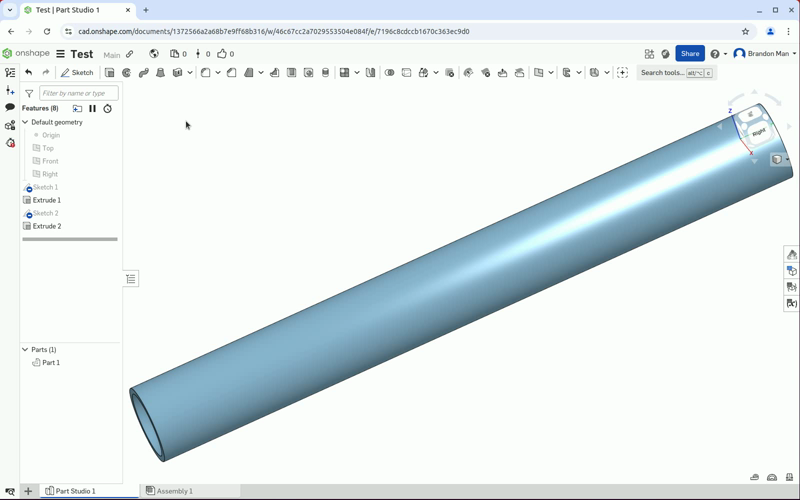
key(right, 2)
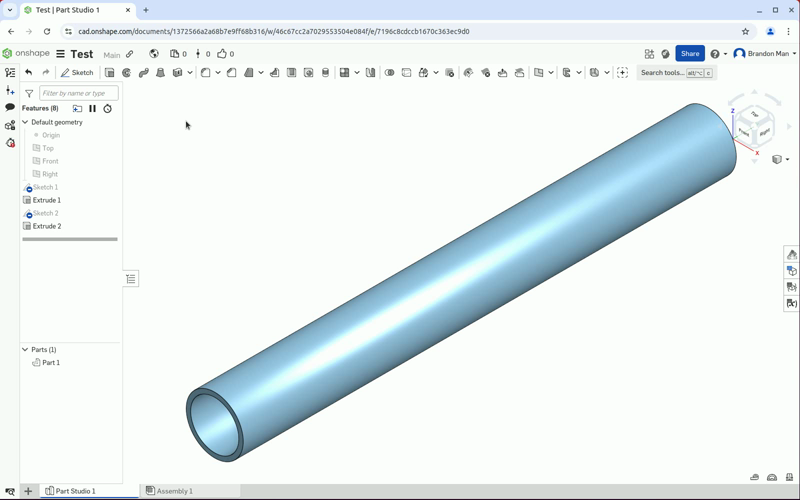
mouse_move(73, 189)
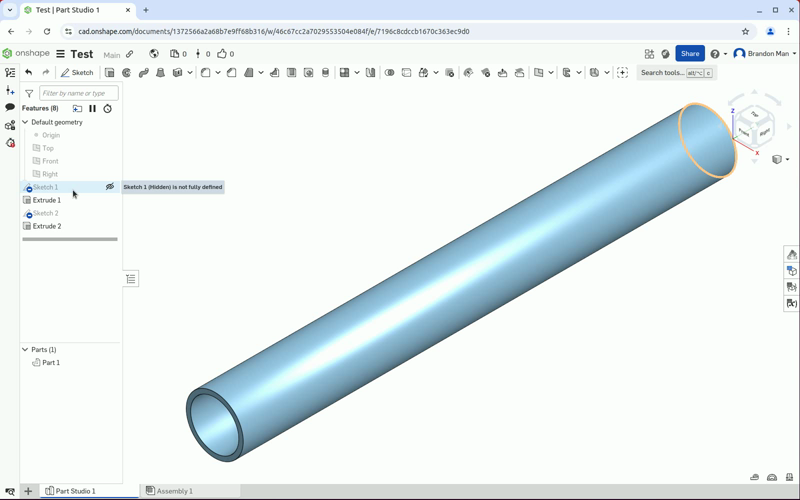
click(73, 189)